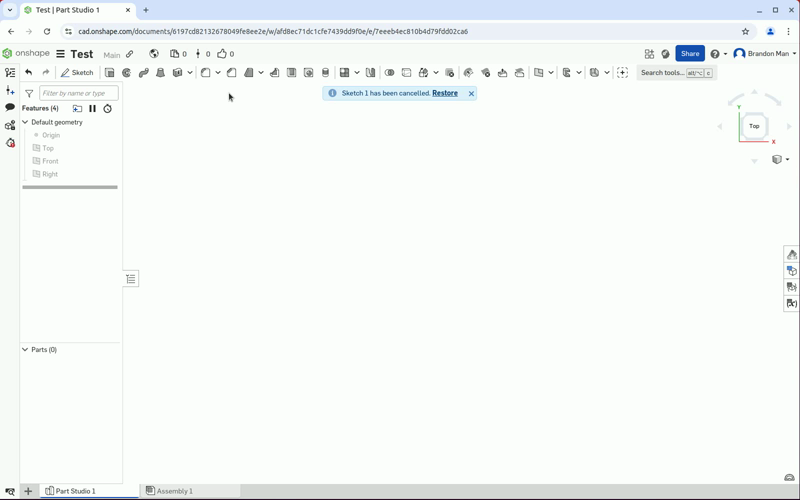
key(shift+h)
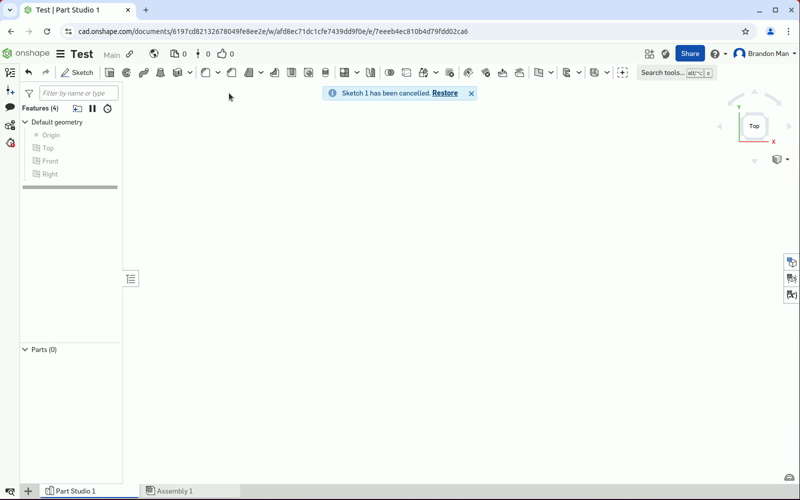
key(shift+s)
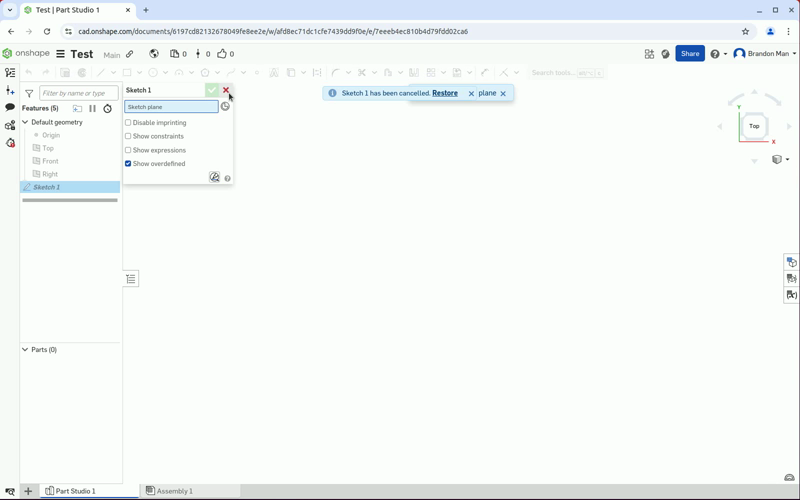
mouse_move(73, 150)
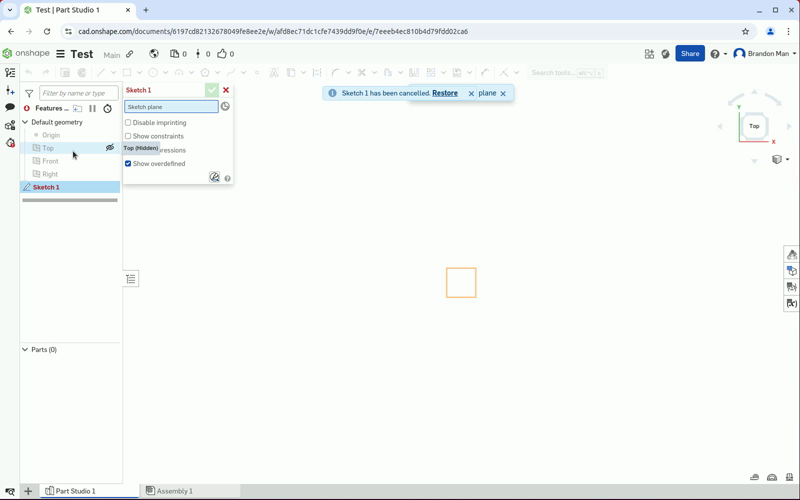
click(73, 150)
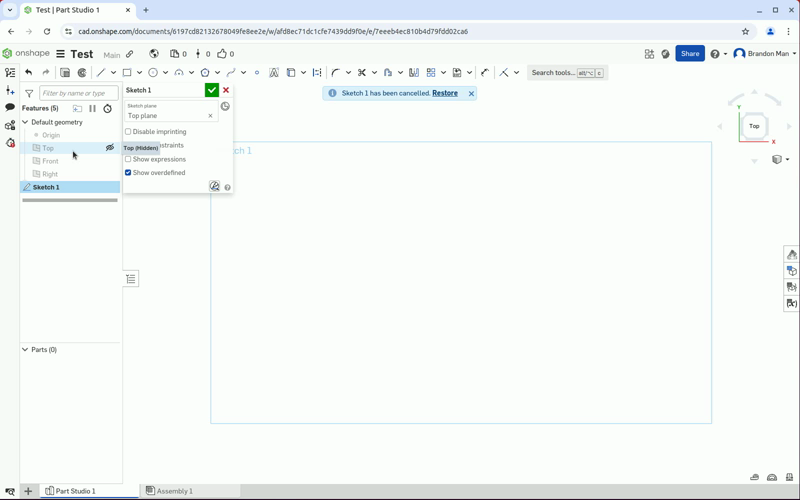
mouse_move(73, 352)
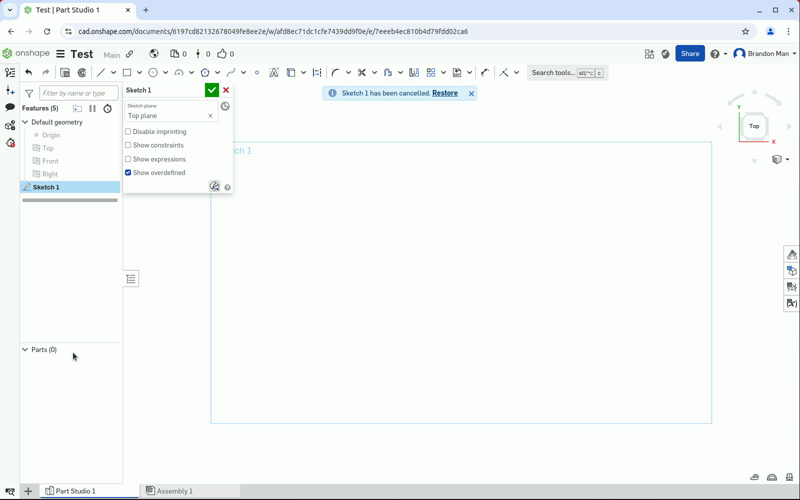
key(y)
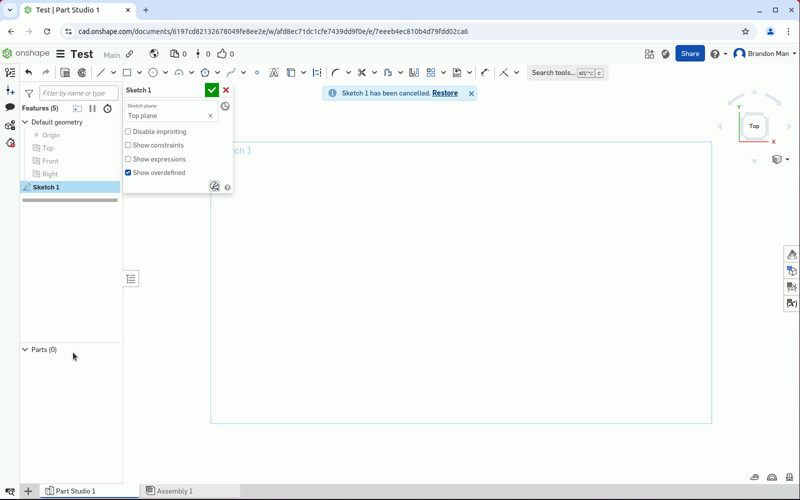
key(l)
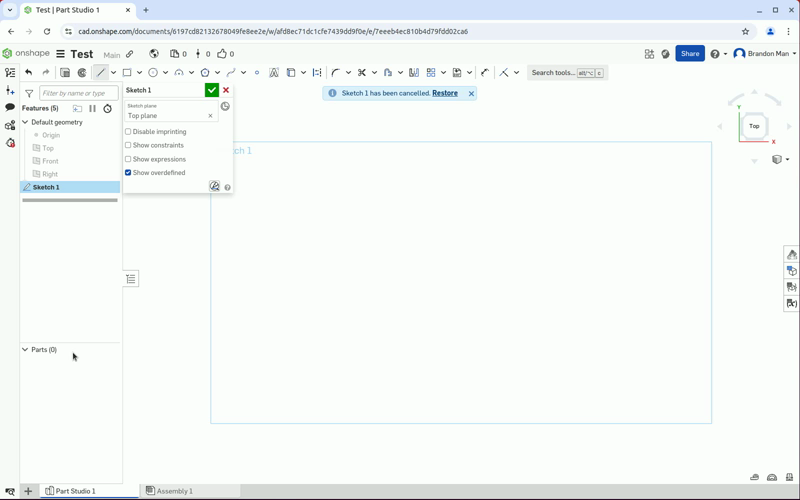
key_down(shift)
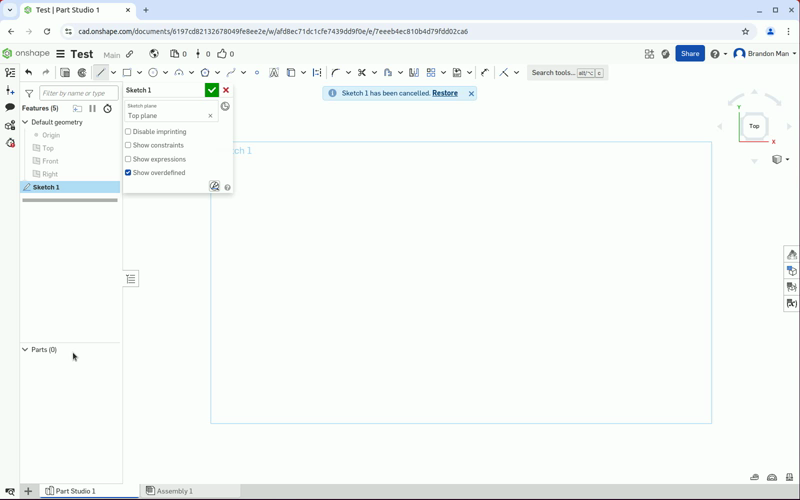
mouse_move(399, 305)
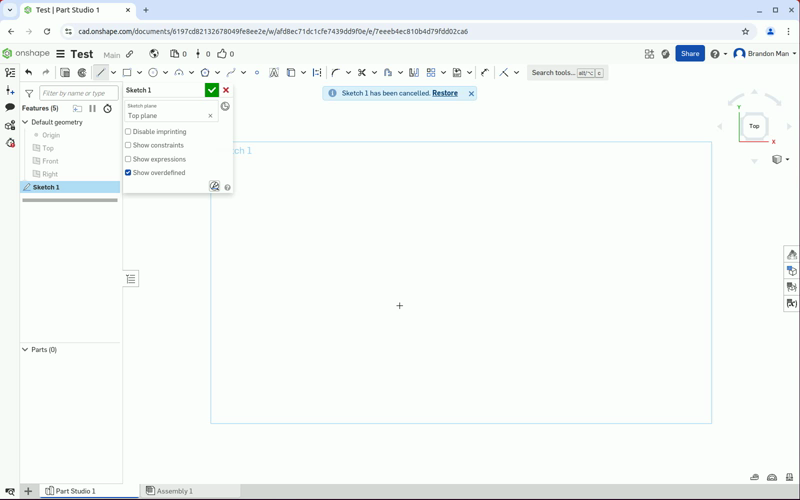
click(399, 305)
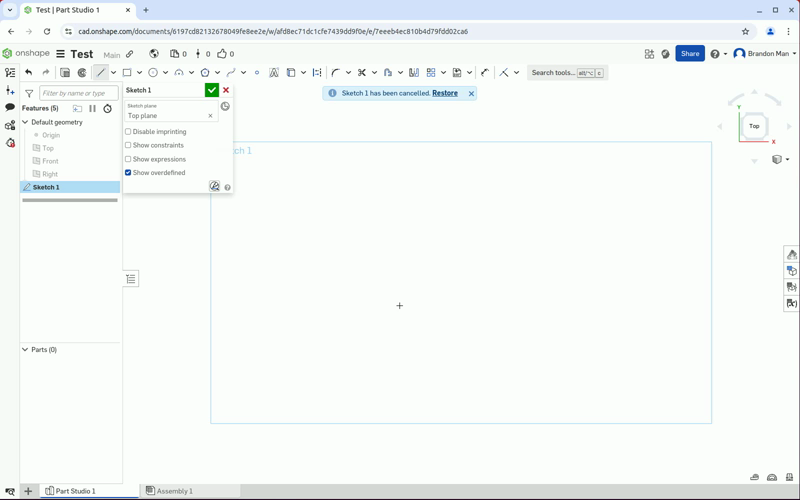
key_up(shift)
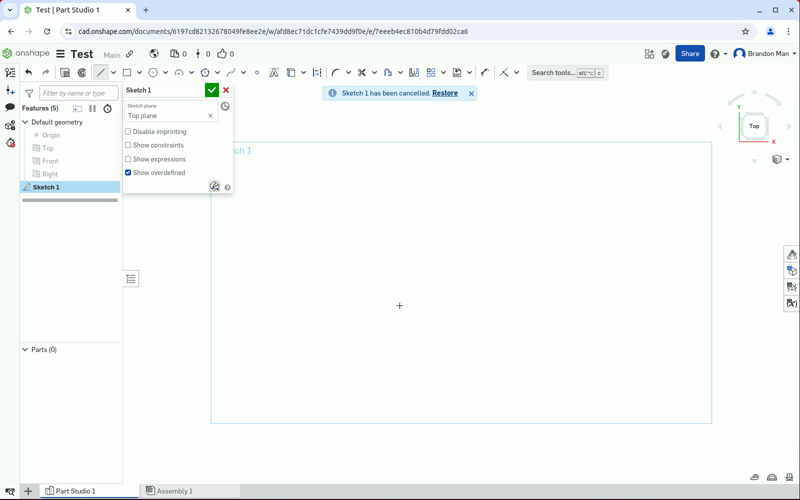
key_down(shift)
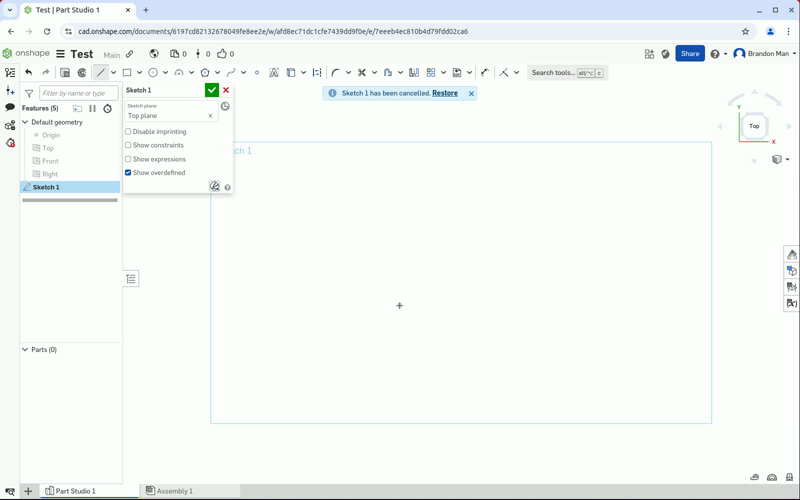
mouse_move(514, 305)
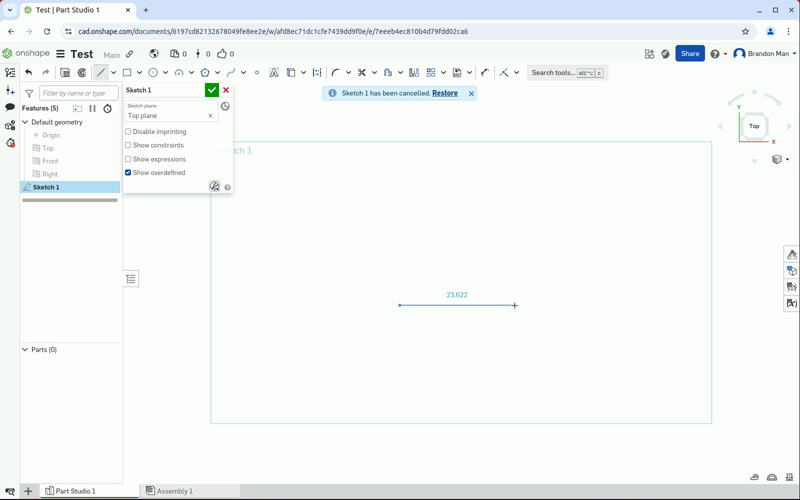
click(514, 305)
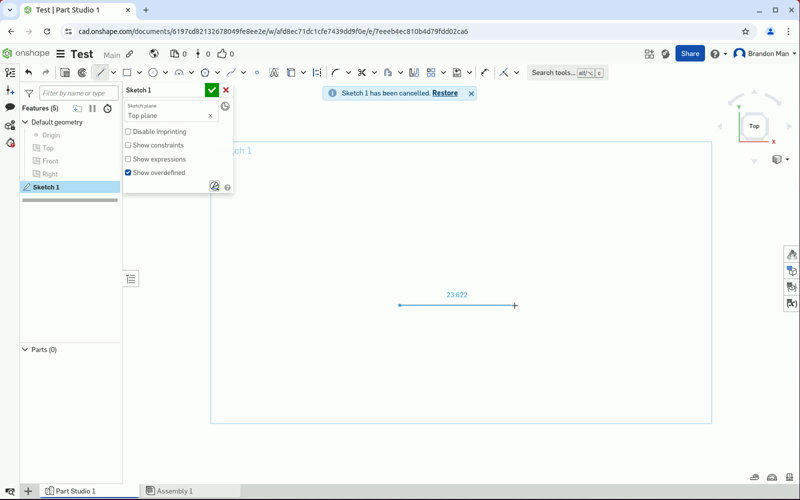
key_up(shift)
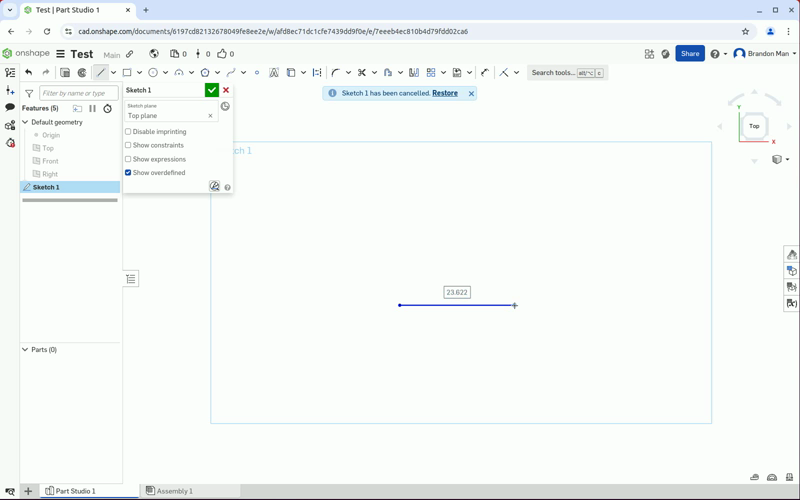
key_down(shift)
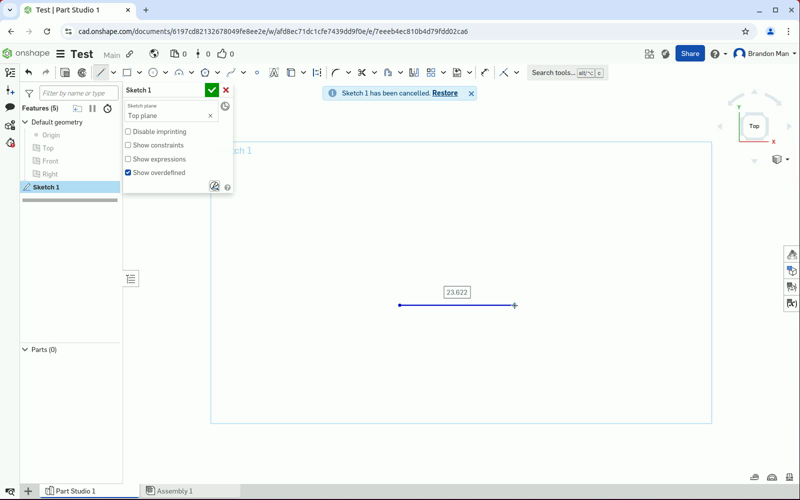
mouse_move(544, 305)
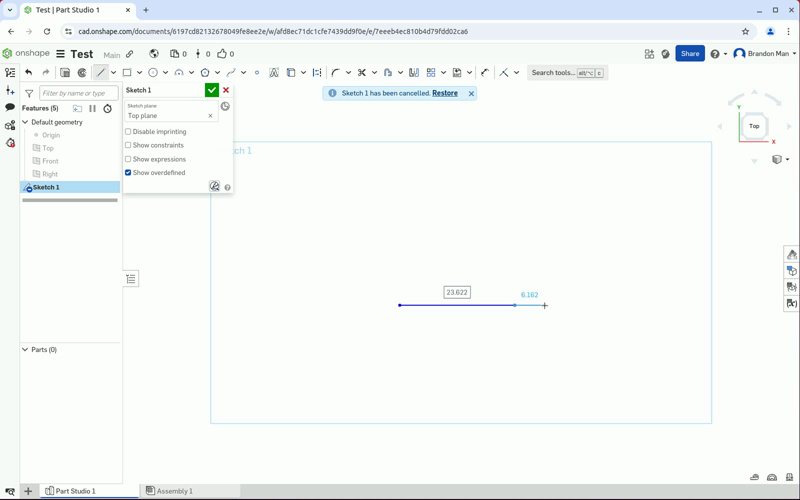
mouse_move(514, 276)
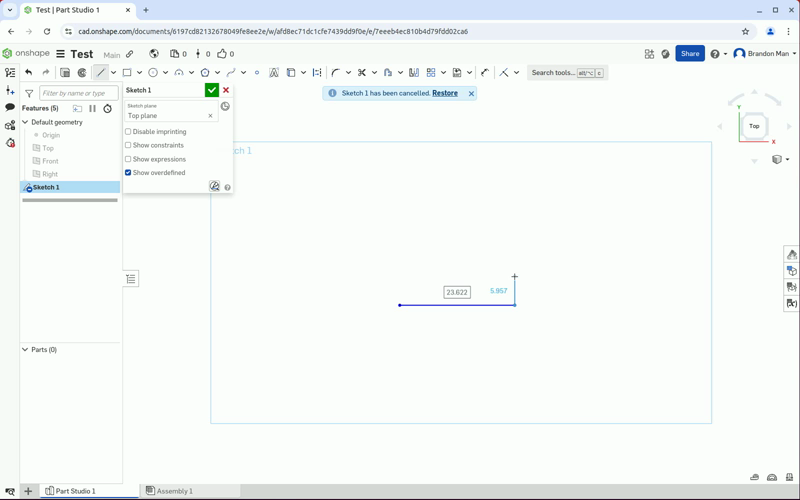
click(514, 276)
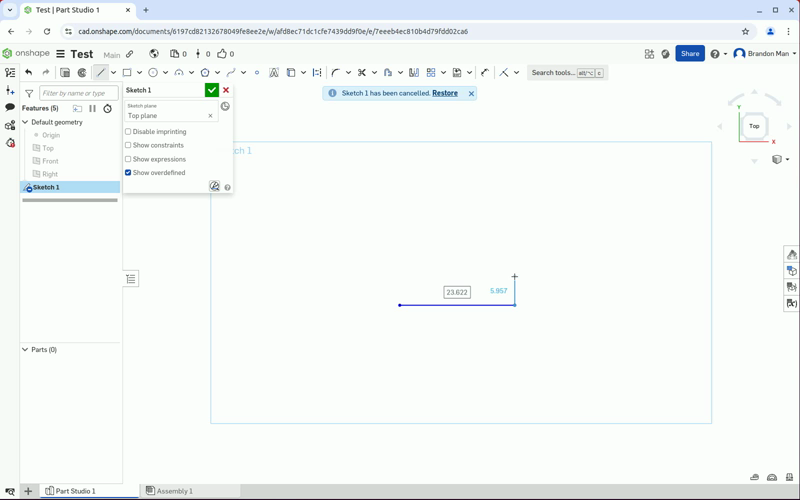
key_up(shift)
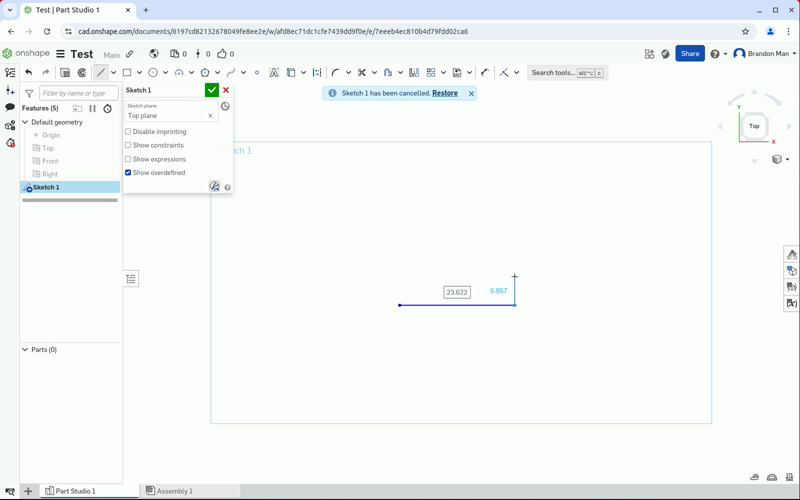
key_down(shift)
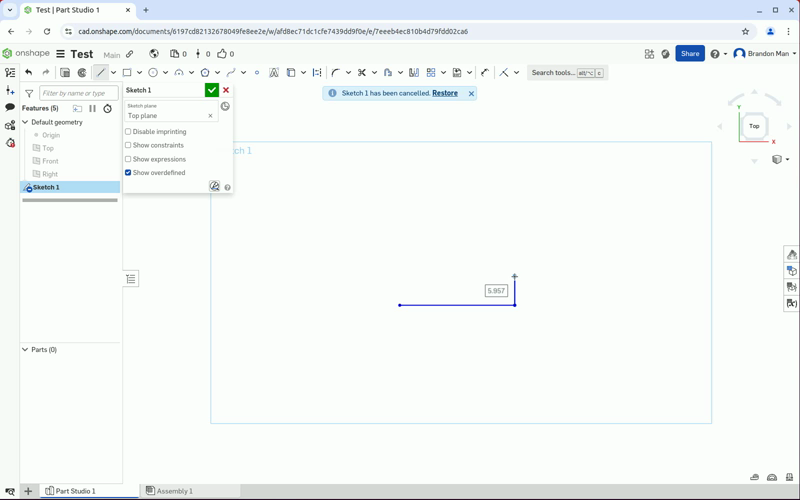
mouse_move(544, 276)
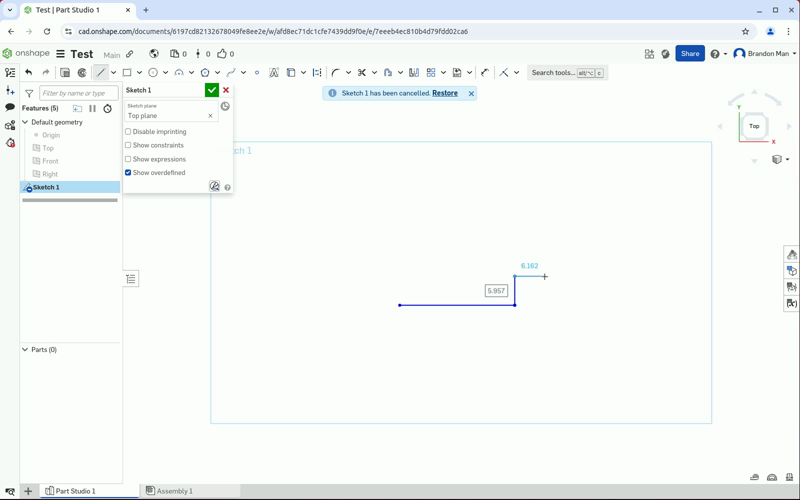
mouse_move(514, 247)
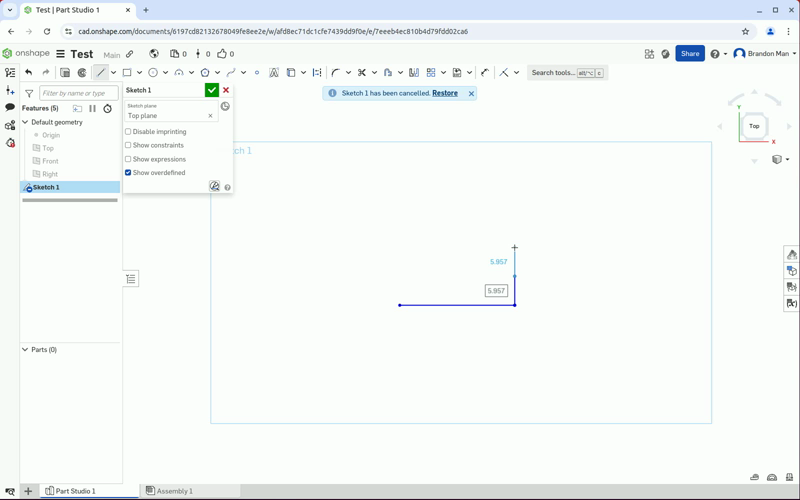
click(514, 247)
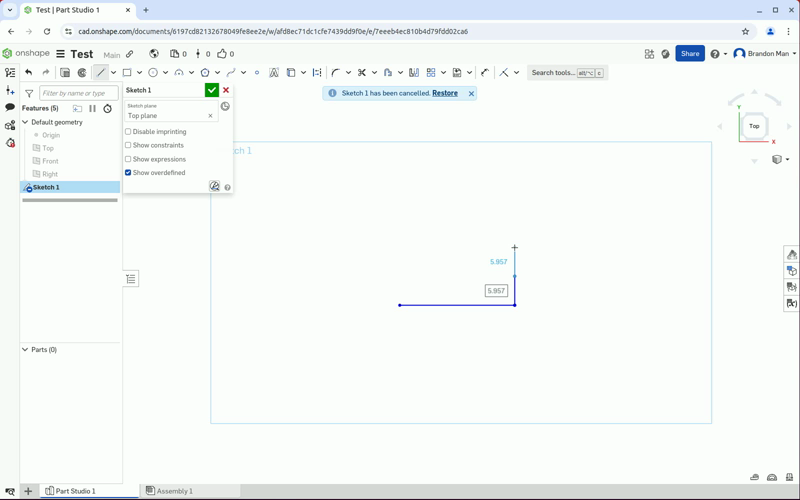
key_up(shift)
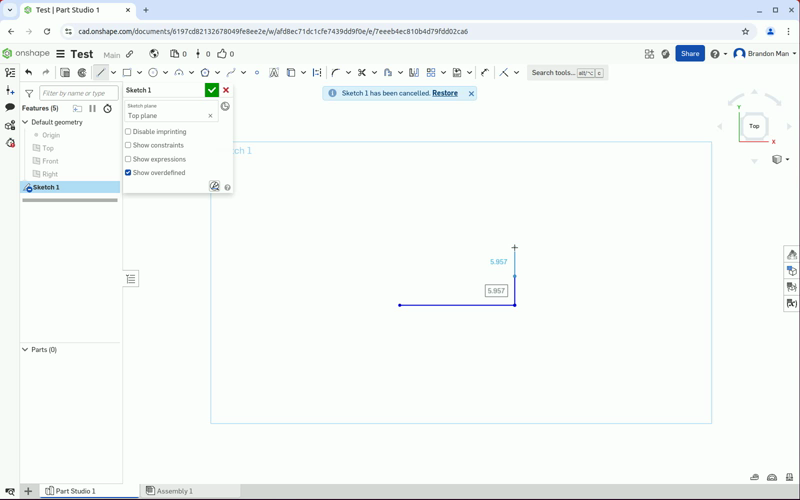
key_down(shift)
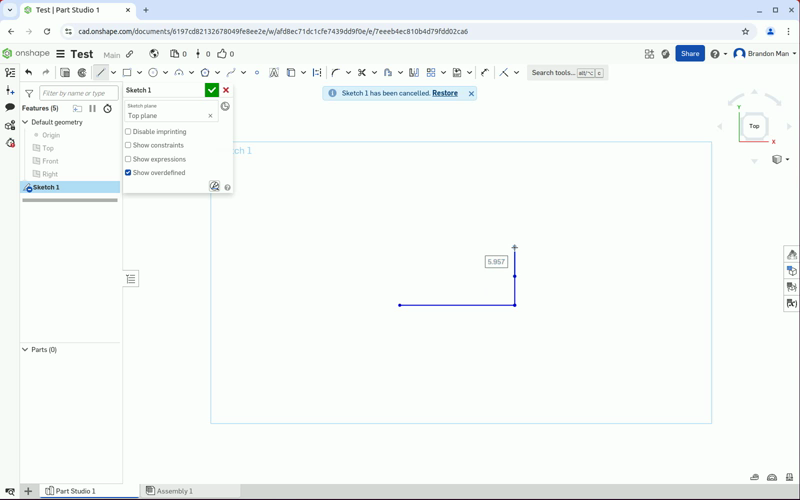
mouse_move(544, 247)
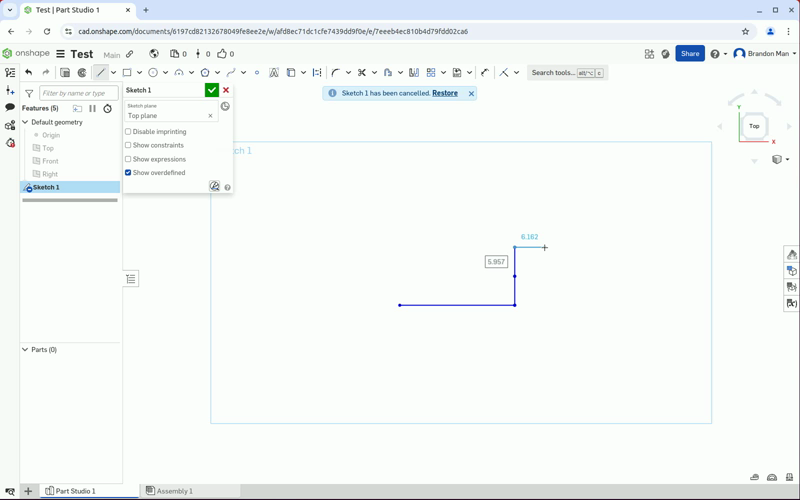
mouse_move(514, 219)
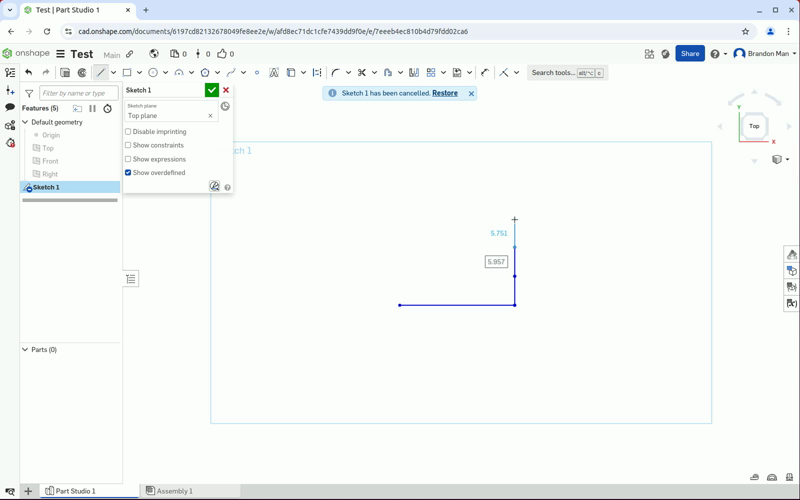
click(514, 219)
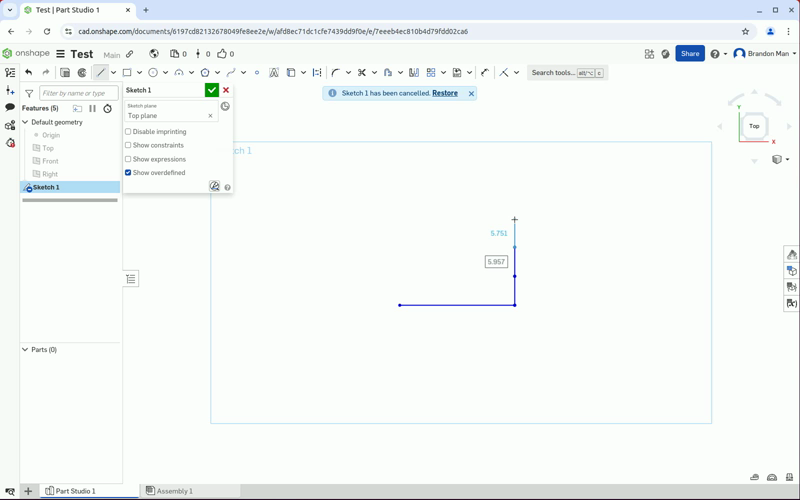
key_up(shift)
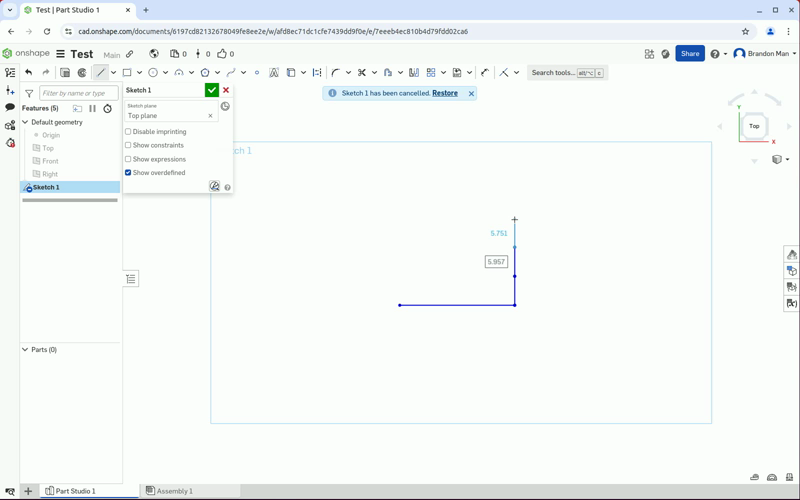
key_down(shift)
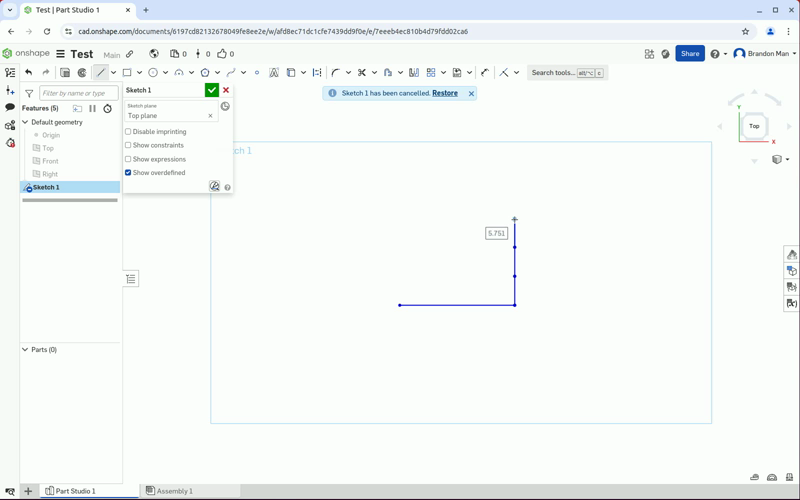
mouse_move(399, 219)
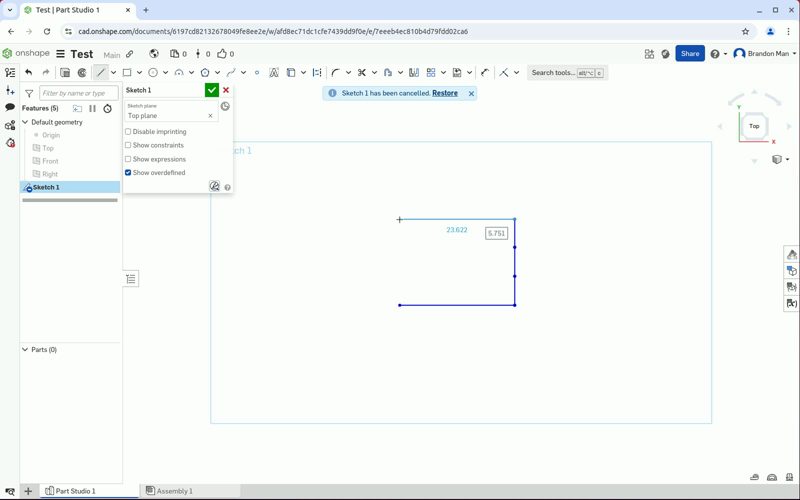
click(399, 219)
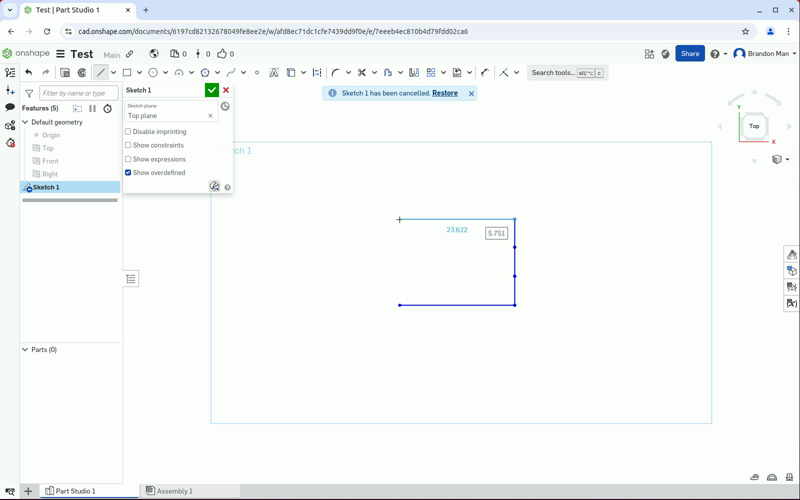
key_up(shift)
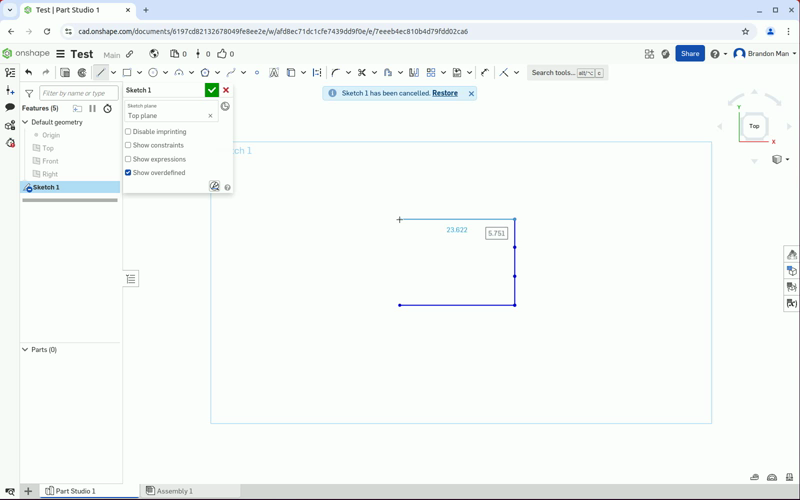
key_down(shift)
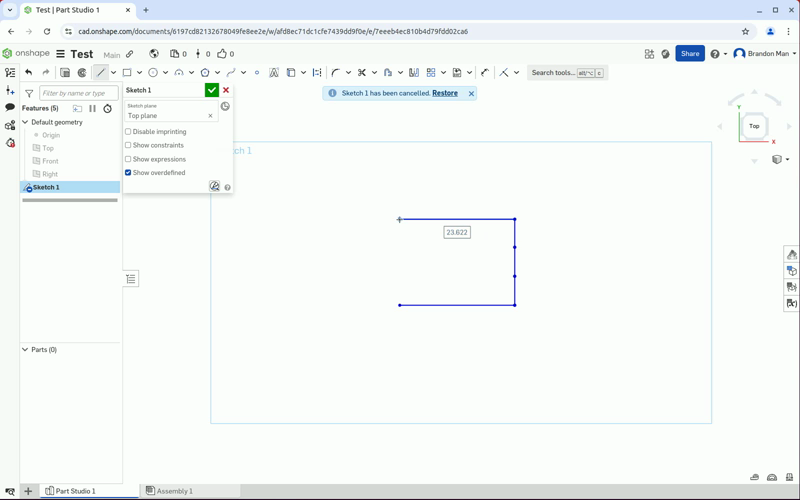
mouse_move(399, 305)
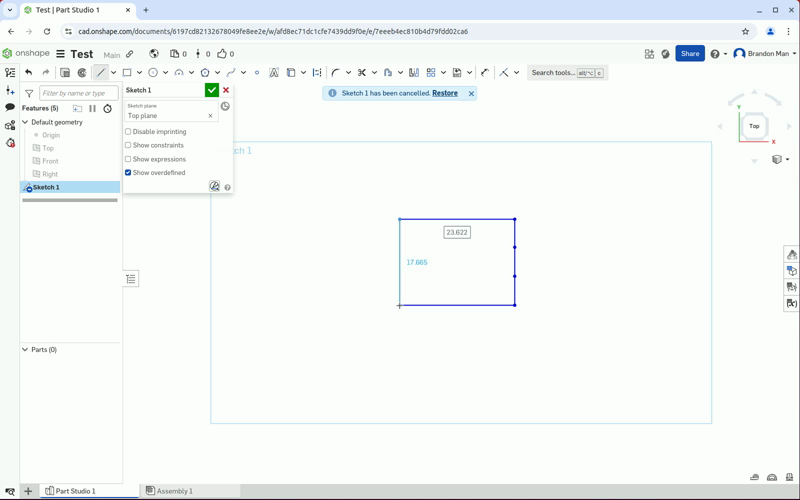
key_up(shift)
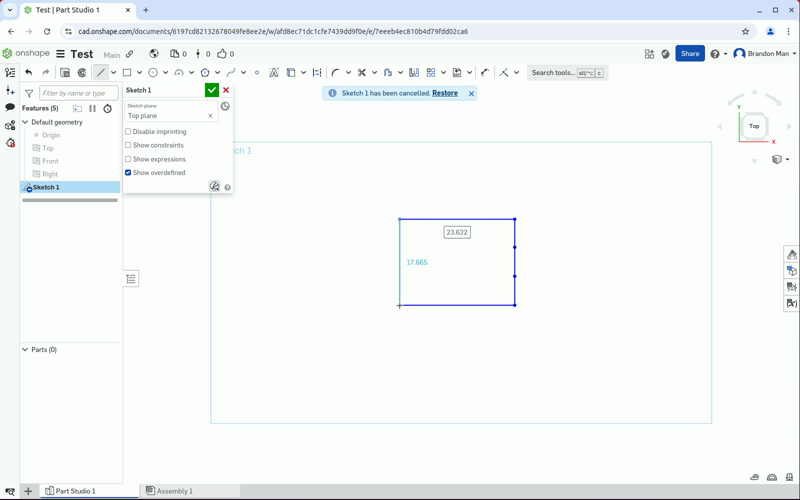
click(399, 305)
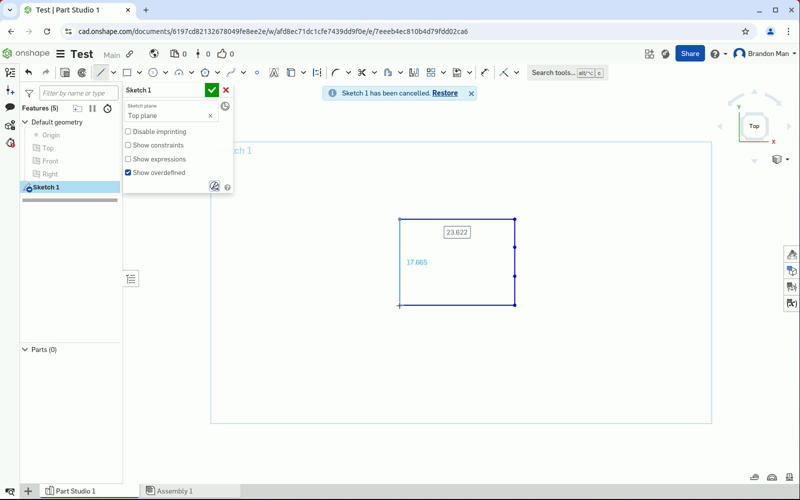
key(esc)
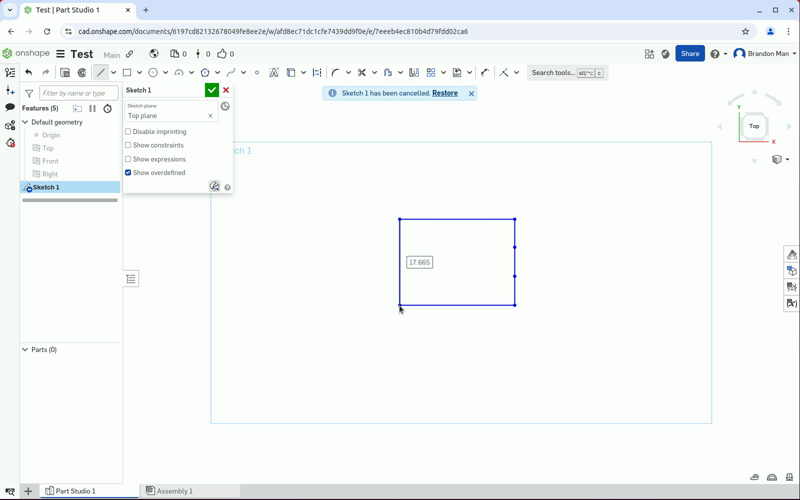
mouse_move(485, 285)
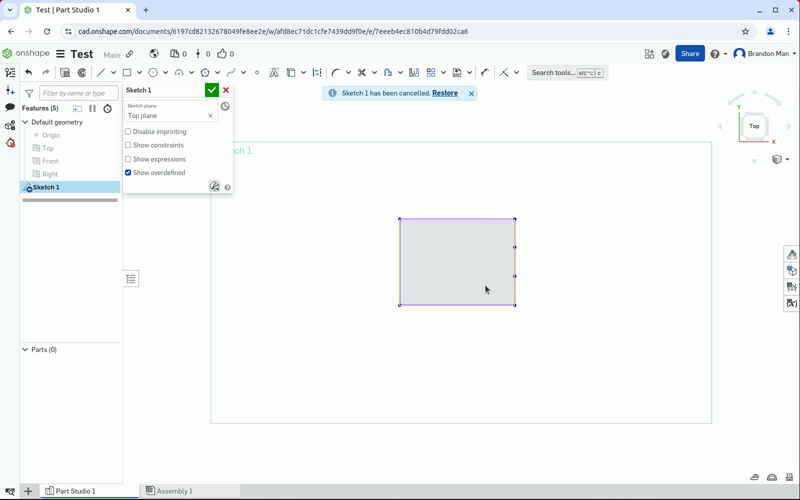
click(485, 285)
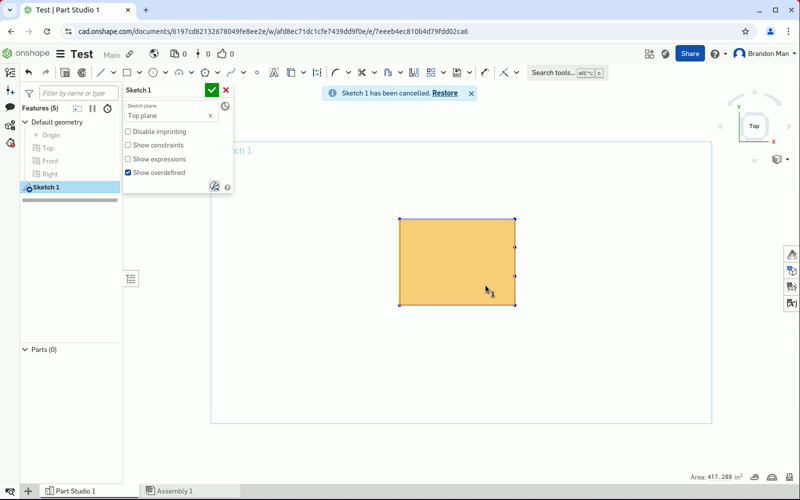
mouse_move(73, 352)
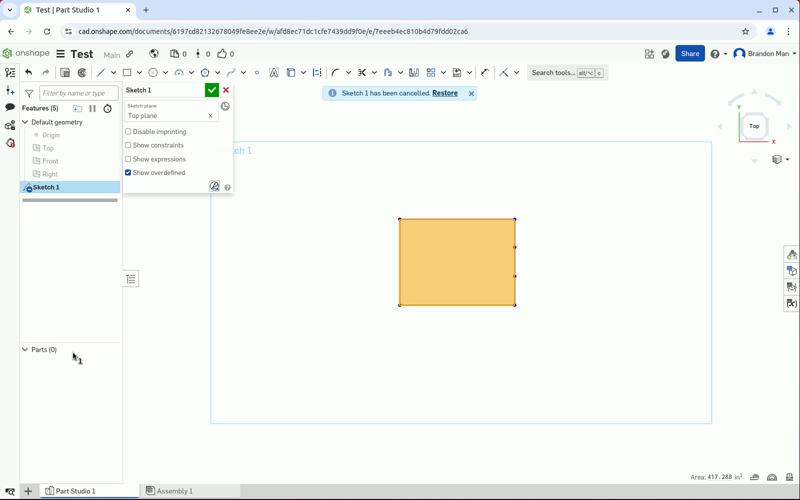
key(shift+y)
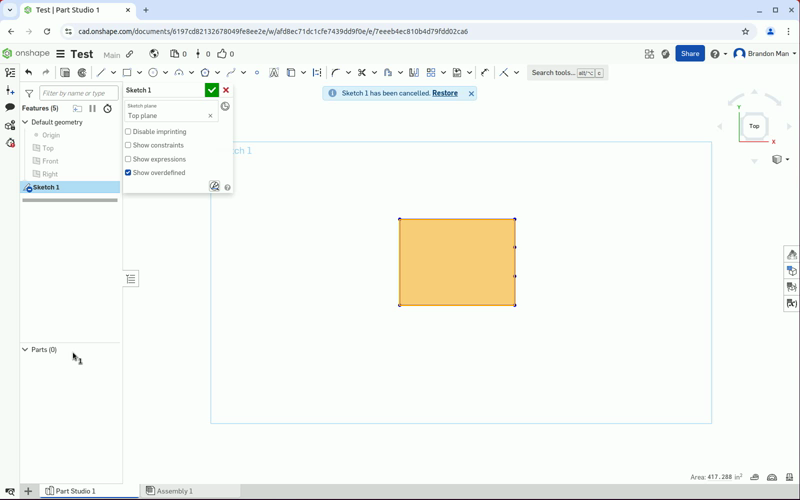
key(shift+e)
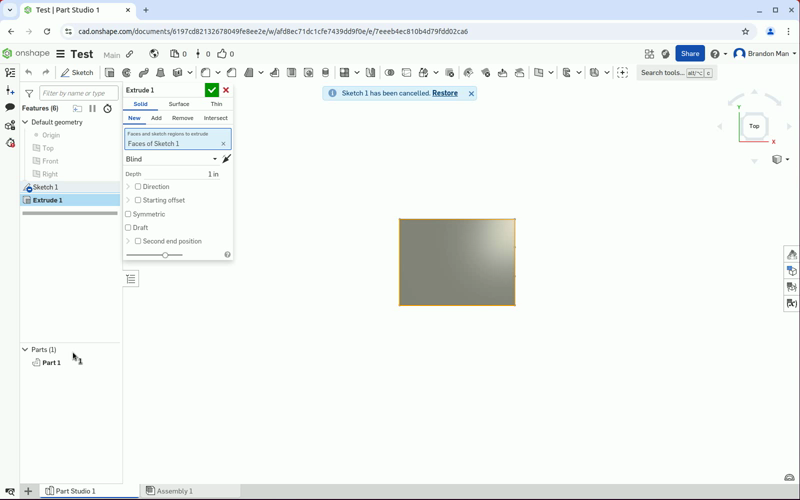
mouse_move(143, 106)
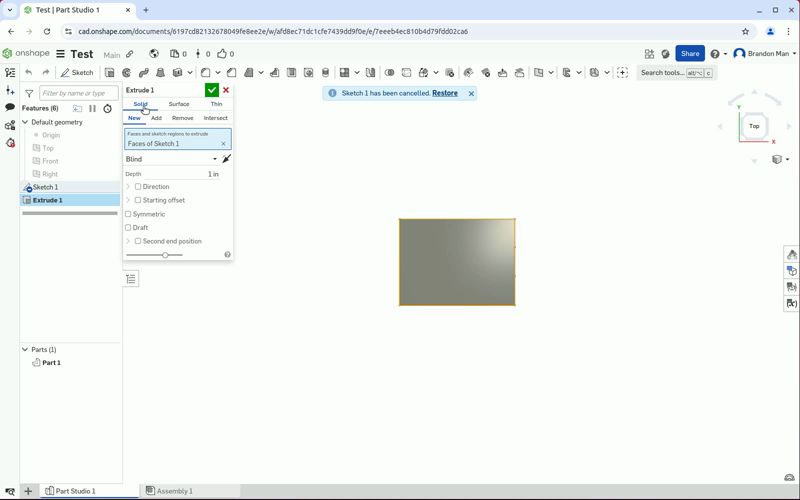
click(143, 106)
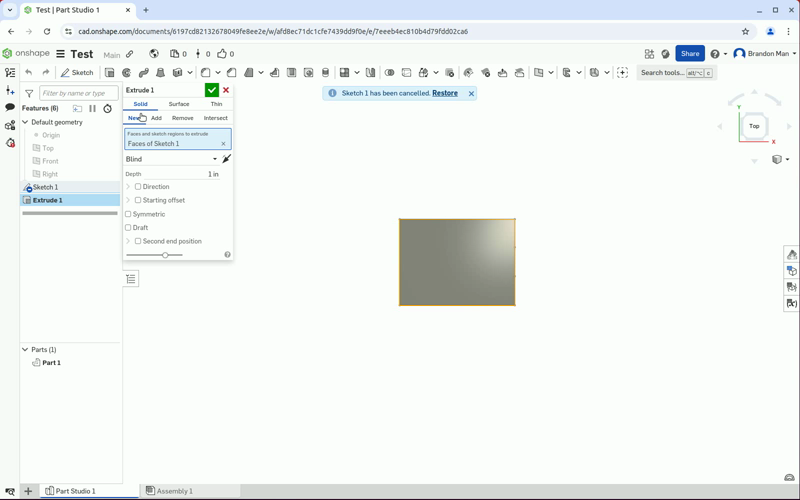
mouse_move(137, 120)
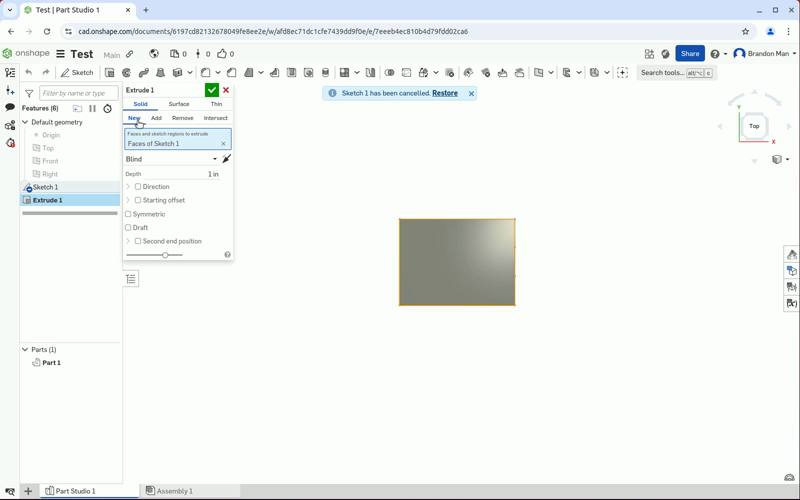
click(137, 120)
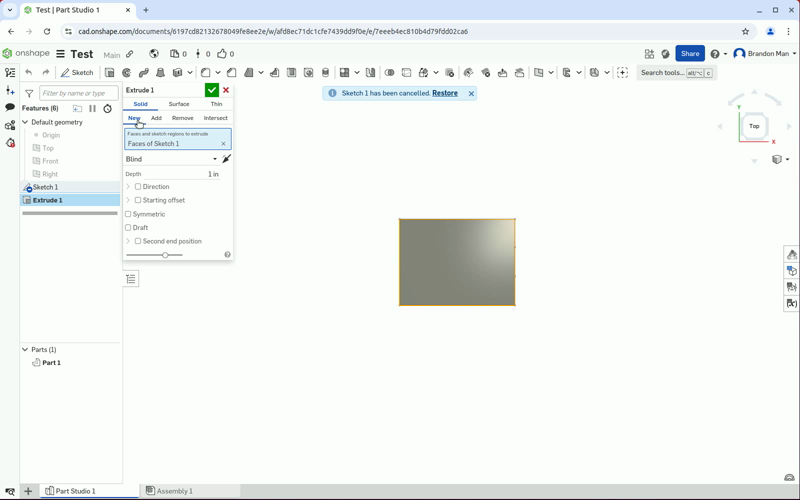
key(tab, 4)
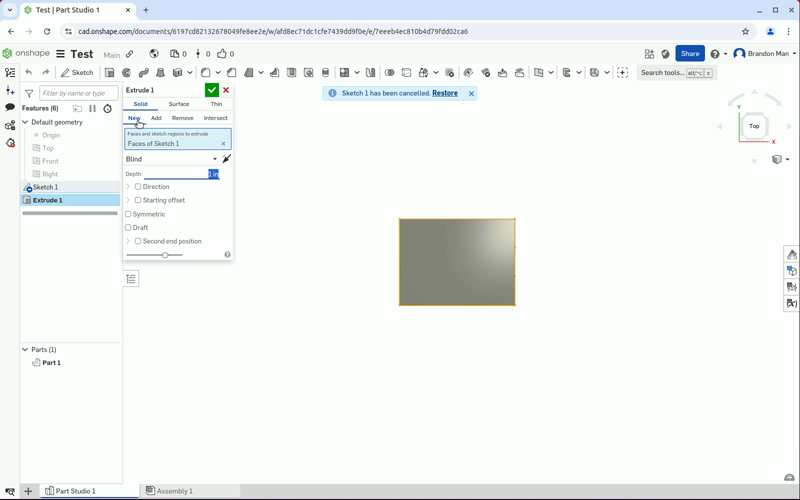
text(11.795)
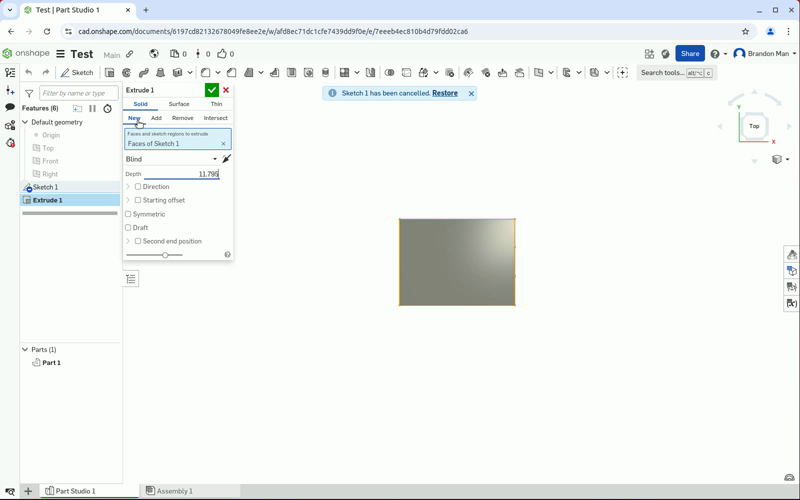
key(enter)
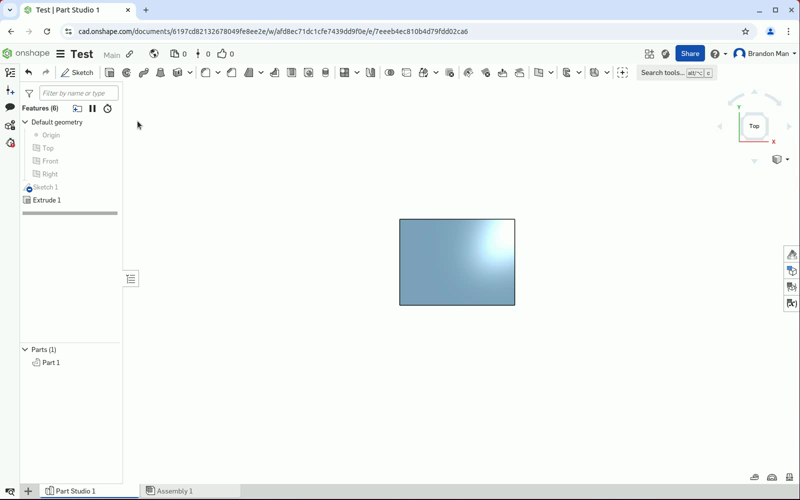
key(shift+h)
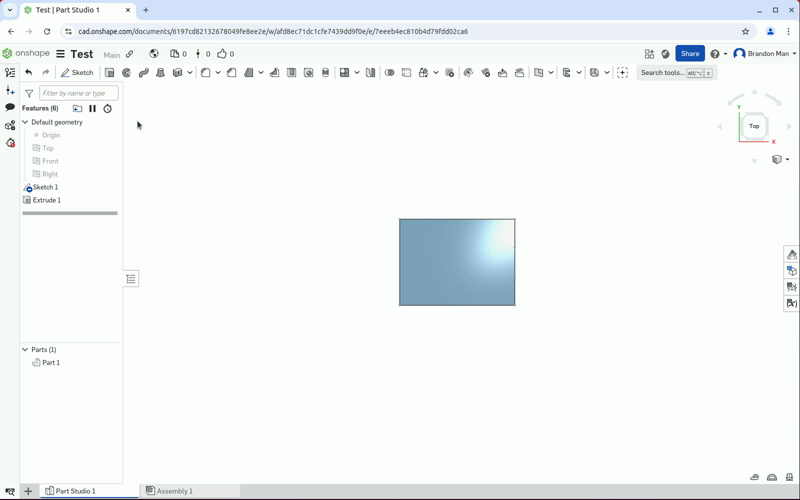
key(shift+h)
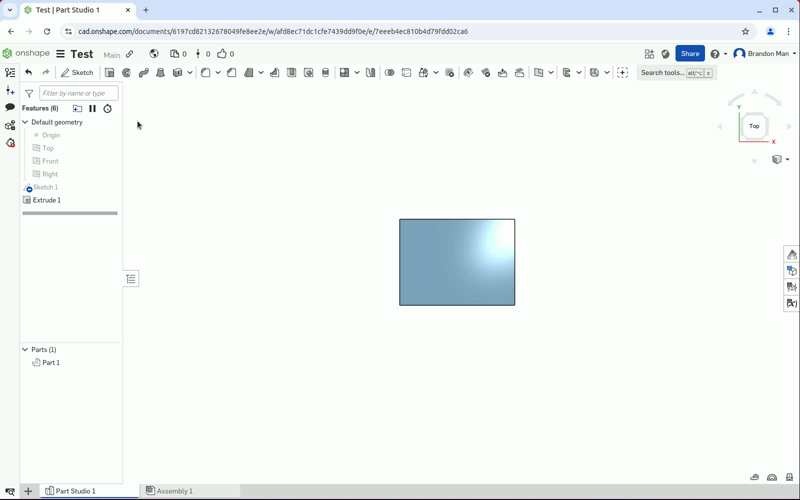
mouse_move(73, 189)
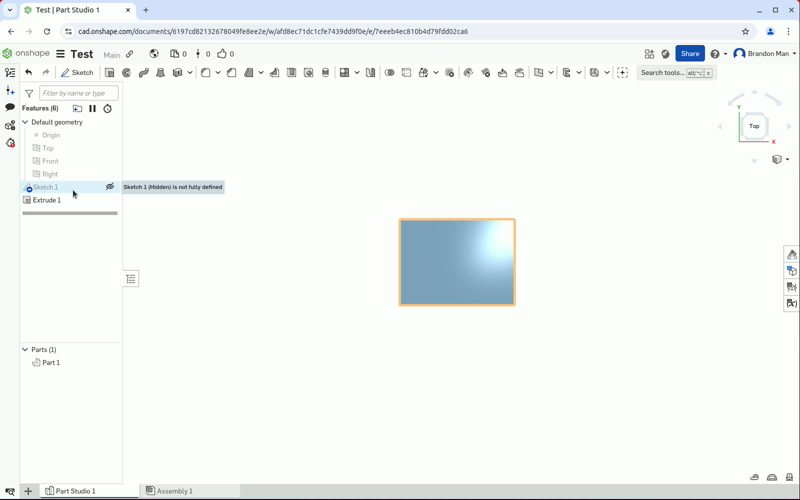
click(73, 189)
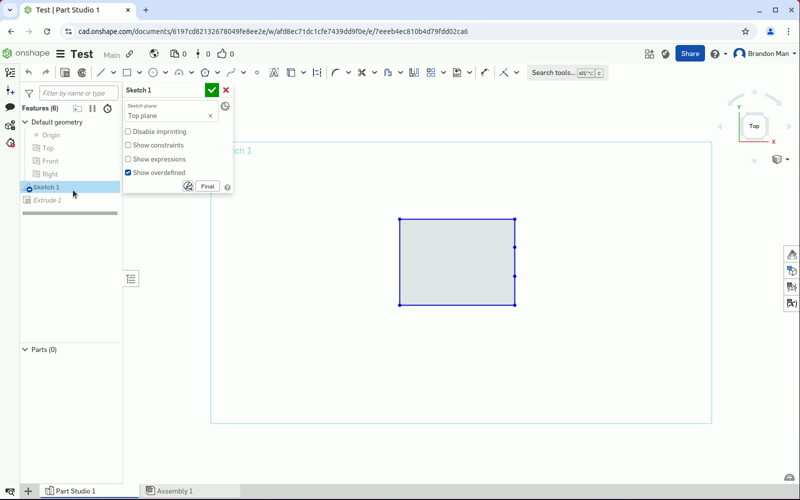
mouse_move(229, 92)
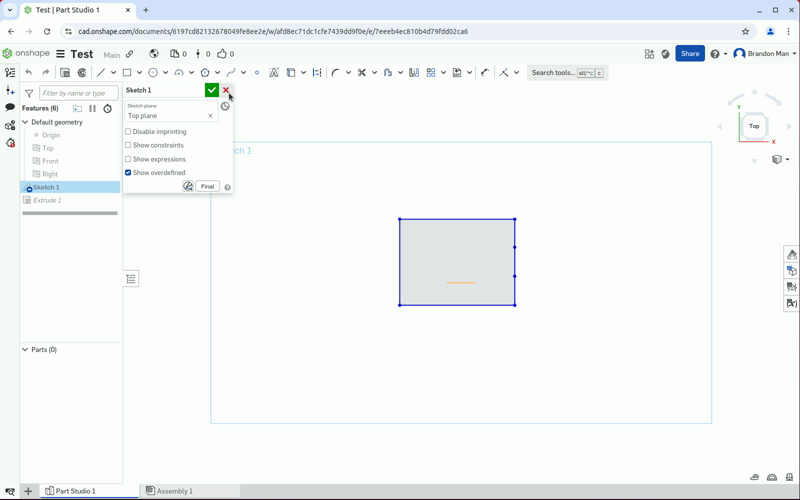
click(229, 92)
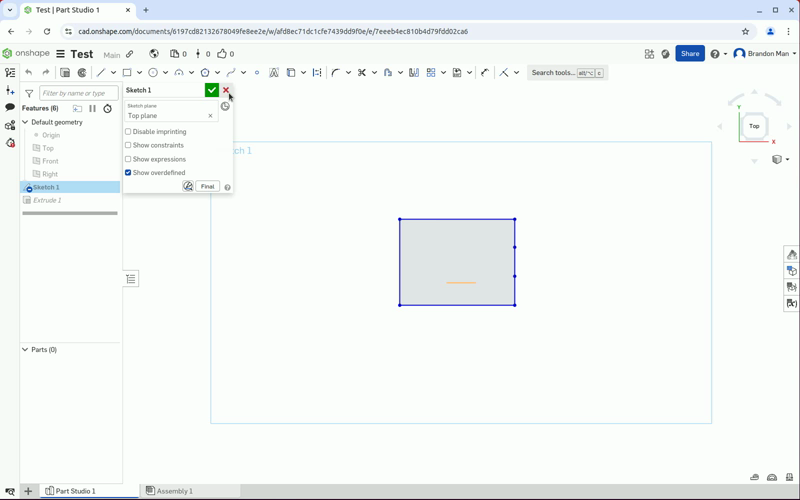
key(shift+s)
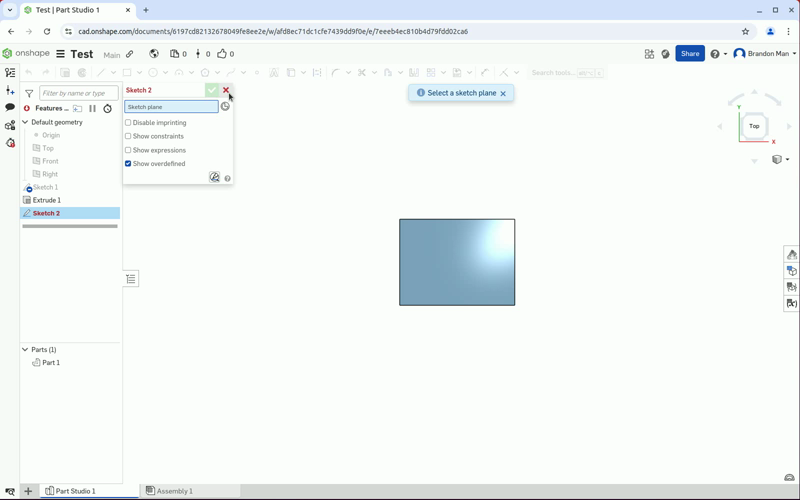
mouse_move(73, 150)
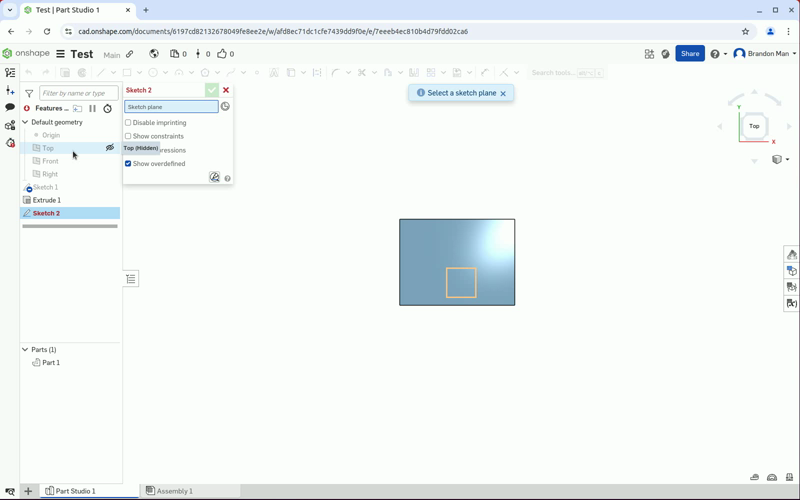
click(73, 150)
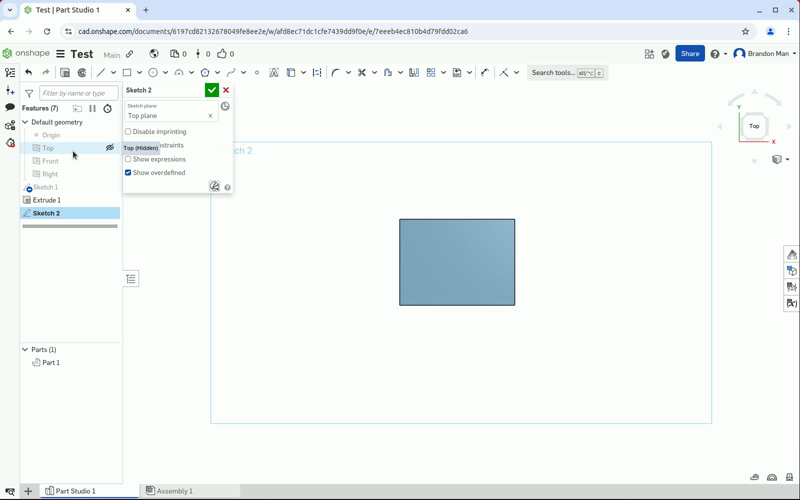
mouse_move(73, 352)
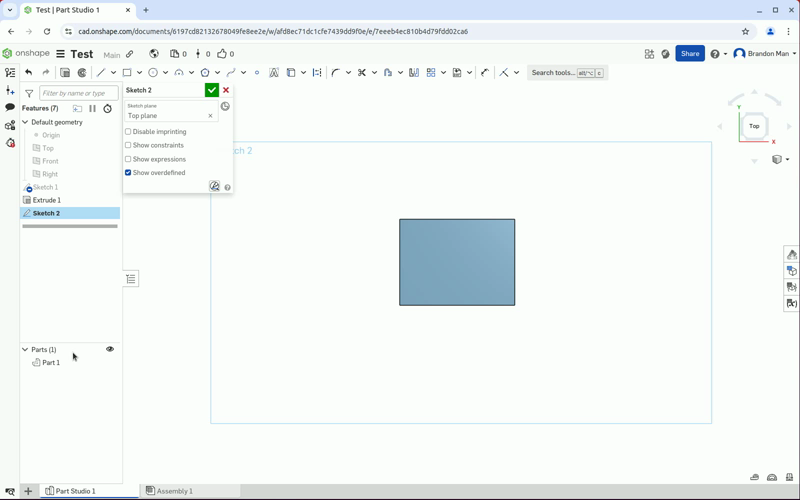
key(y)
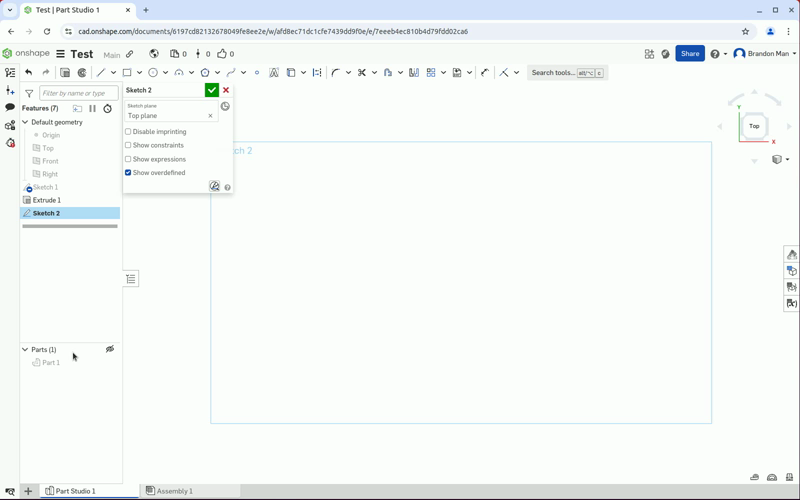
key(l)
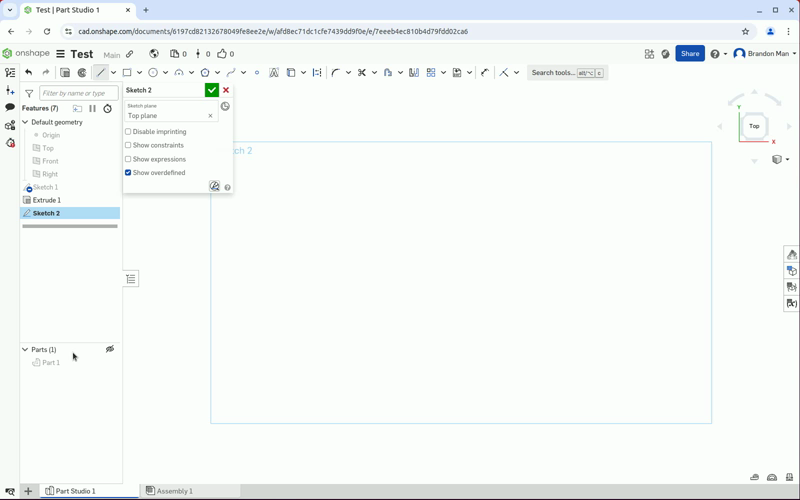
key_down(shift)
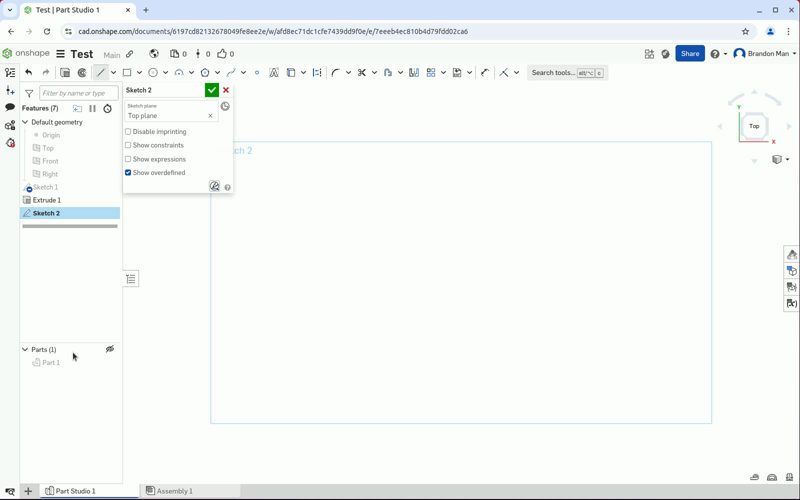
mouse_move(515, 275)
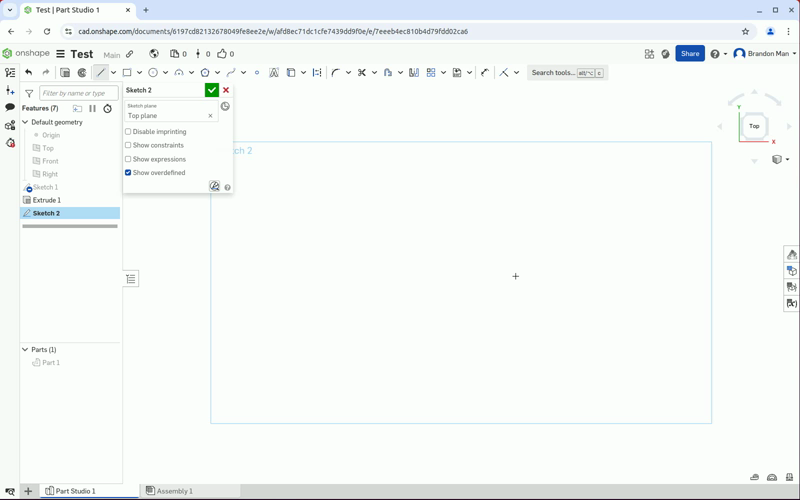
click(515, 275)
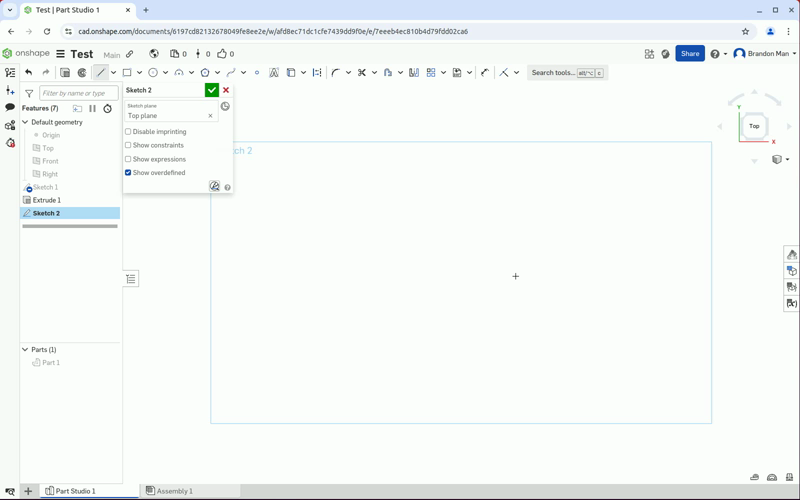
key_up(shift)
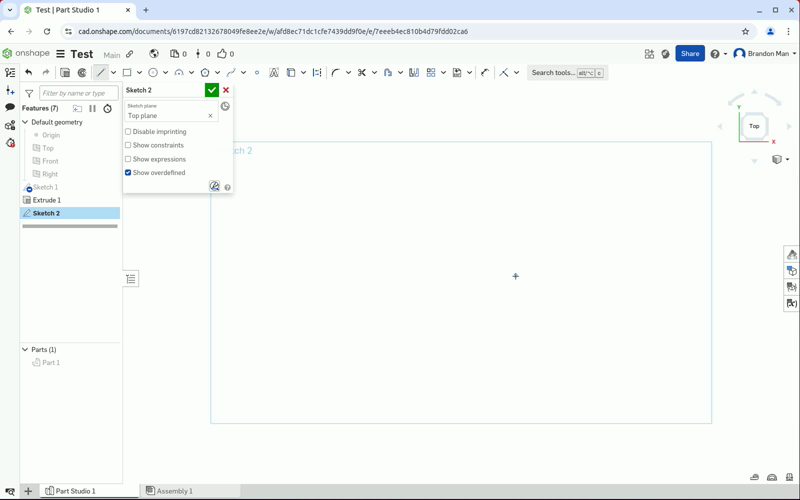
key_down(shift)
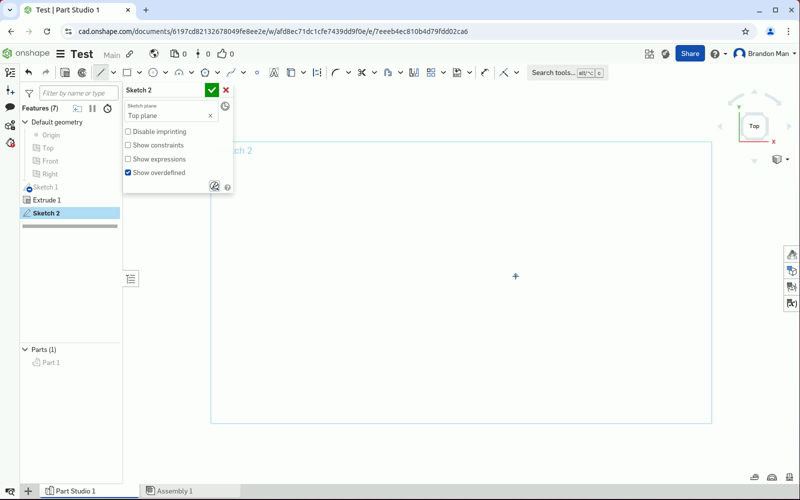
mouse_move(573, 305)
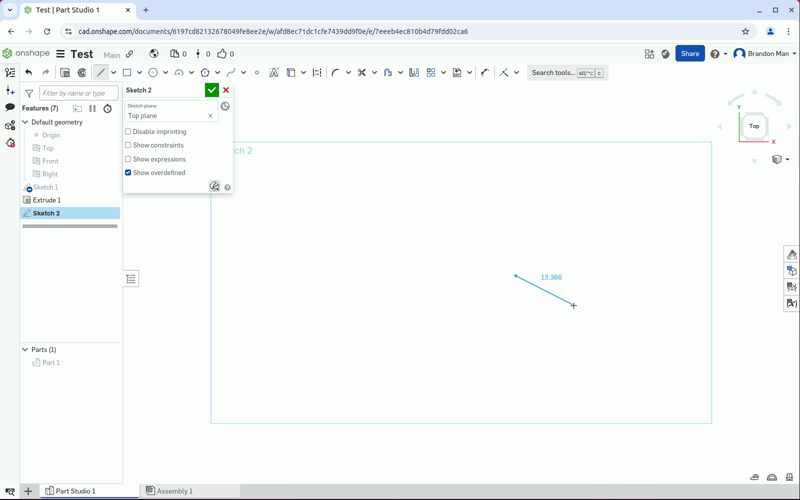
click(573, 305)
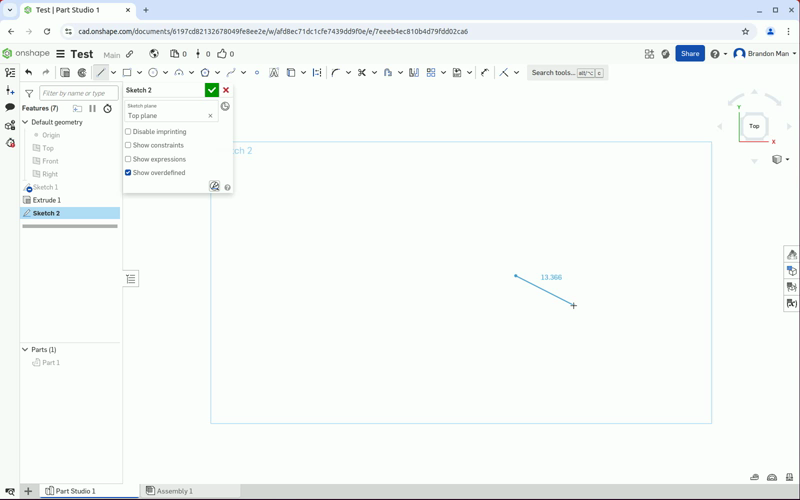
key_up(shift)
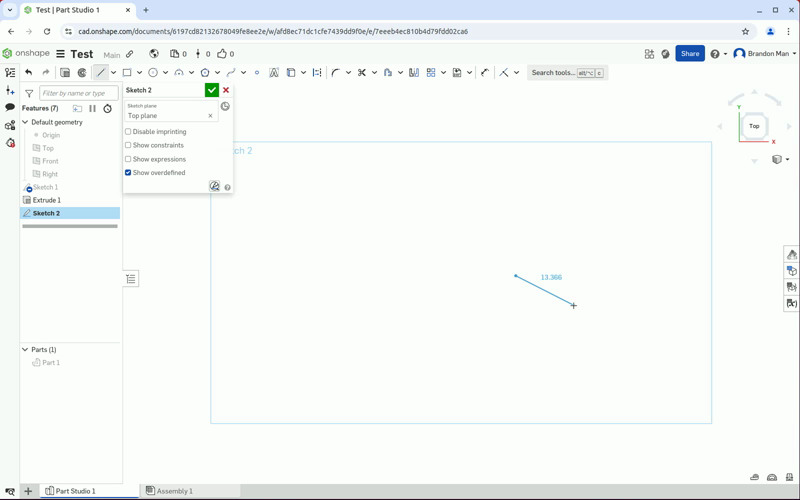
key_down(shift)
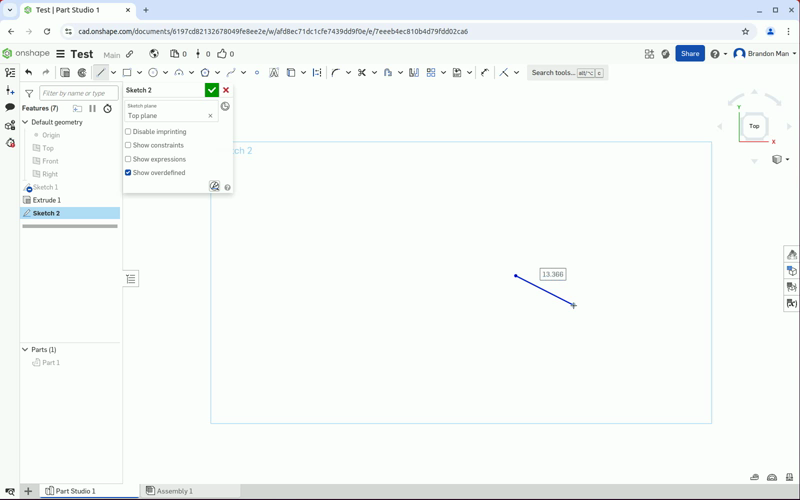
mouse_move(573, 217)
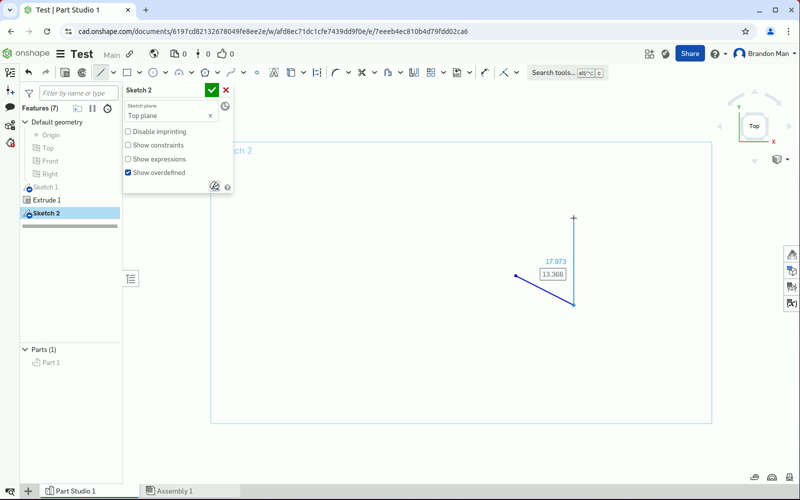
click(573, 217)
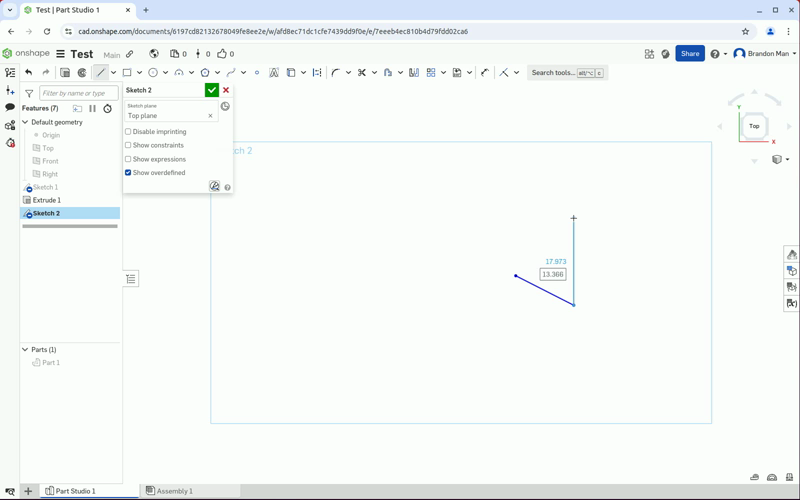
key_up(shift)
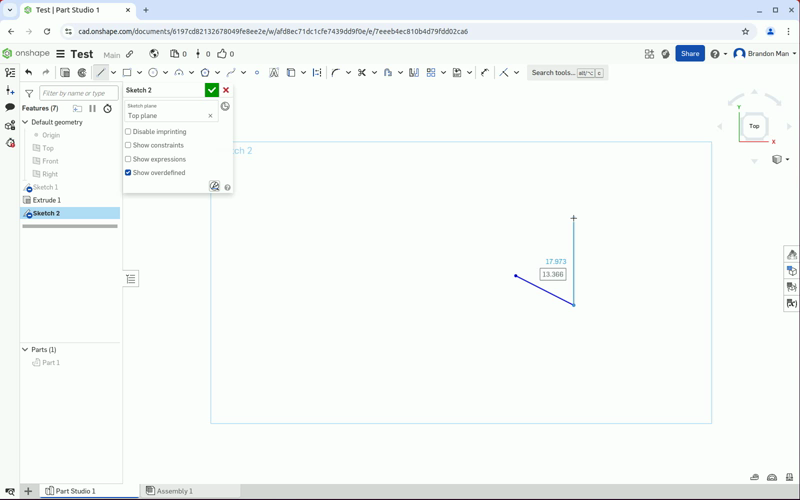
key_down(shift)
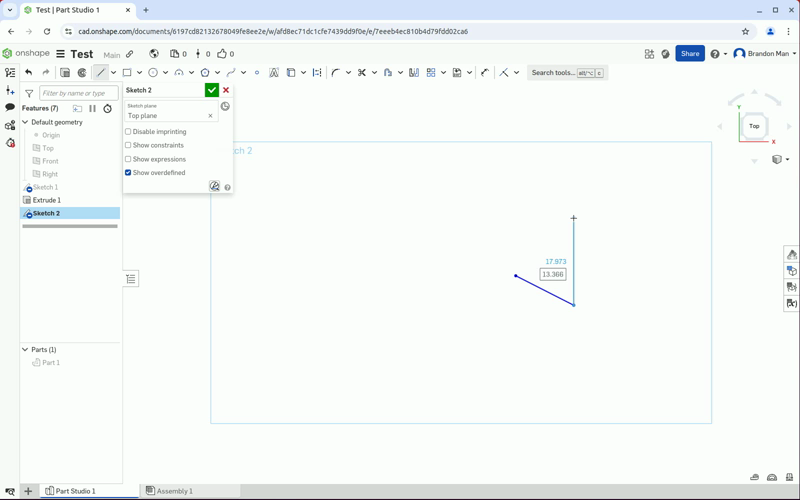
mouse_move(515, 246)
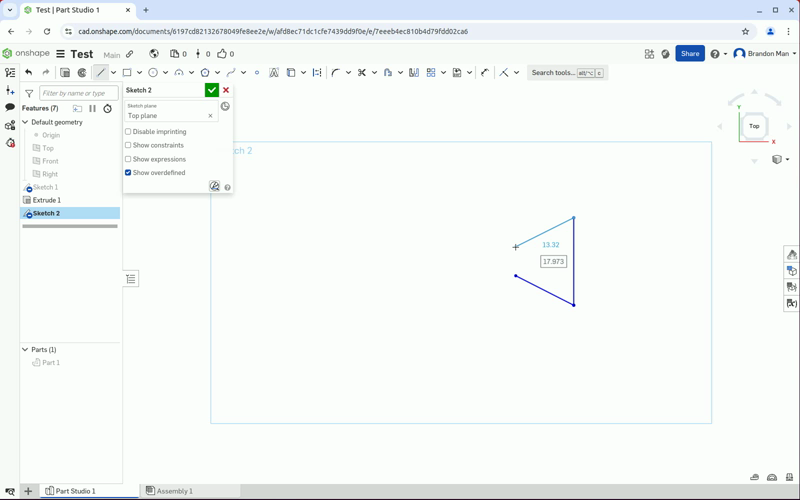
click(515, 246)
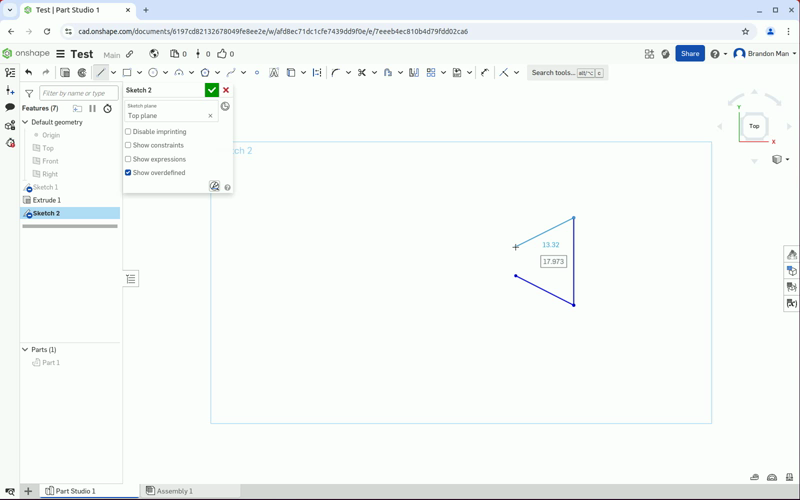
key_up(shift)
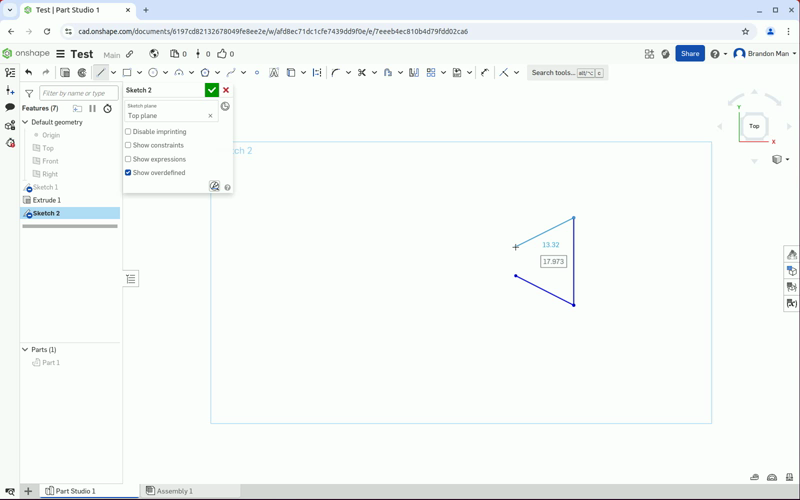
mouse_move(545, 246)
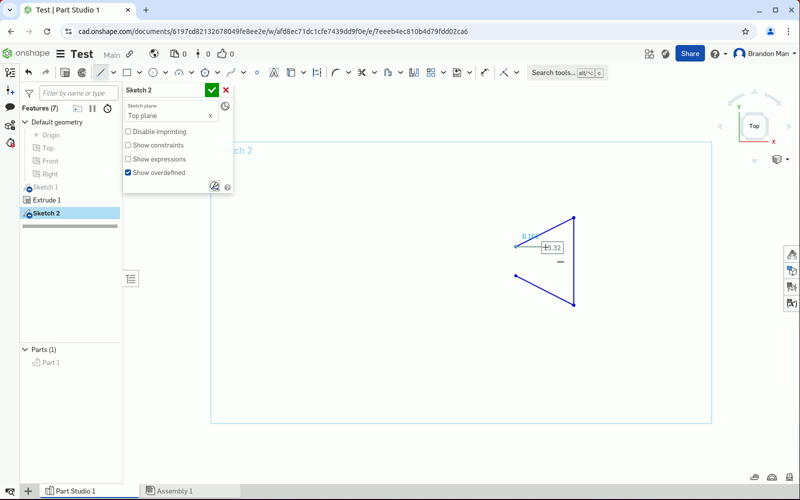
key_down(shift)
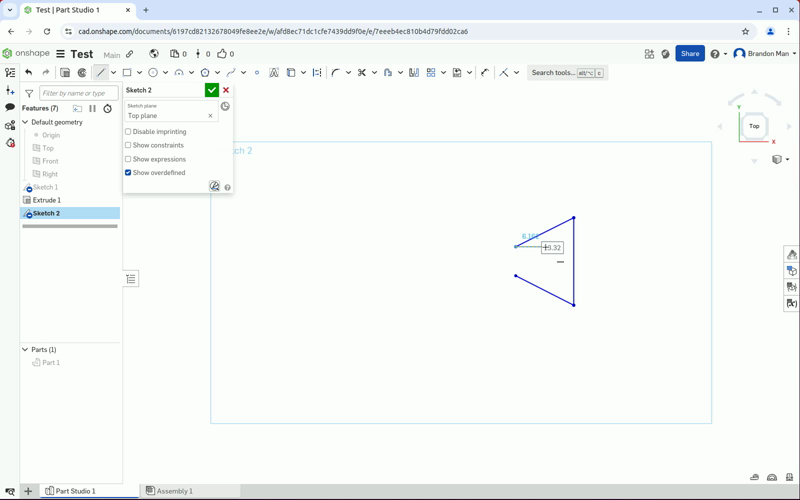
mouse_move(515, 275)
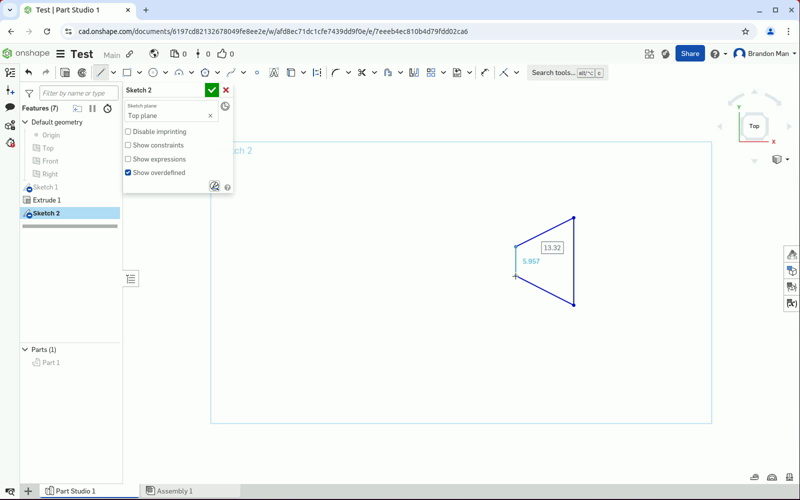
key_up(shift)
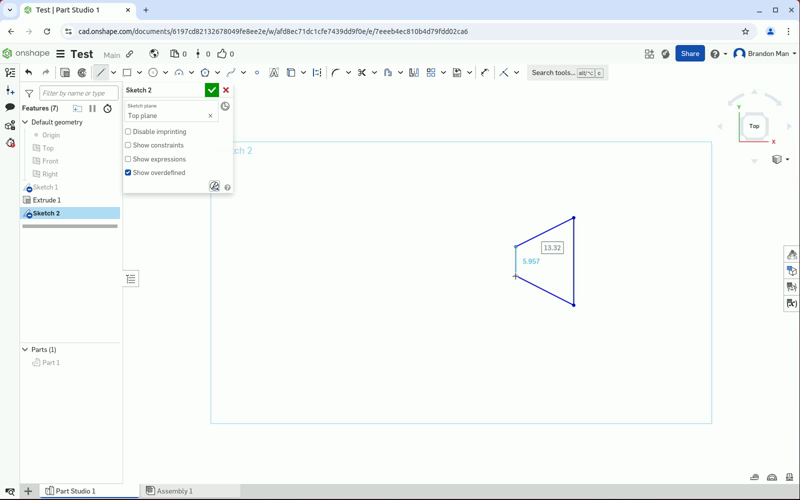
click(515, 275)
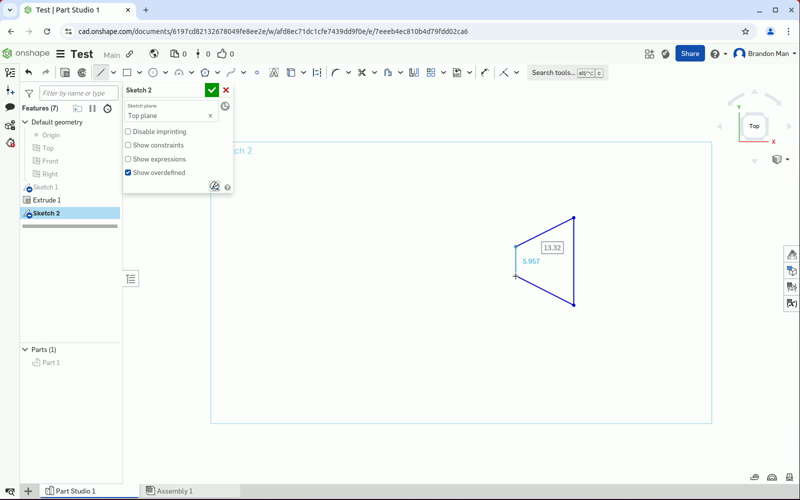
key(esc)
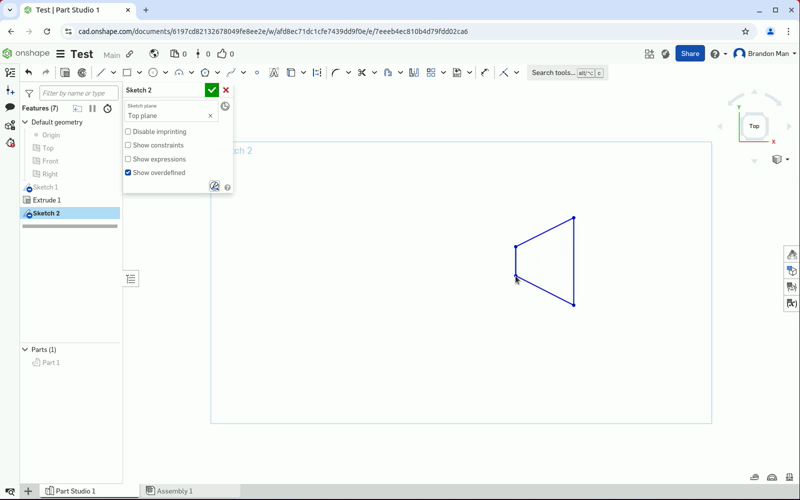
mouse_move(539, 258)
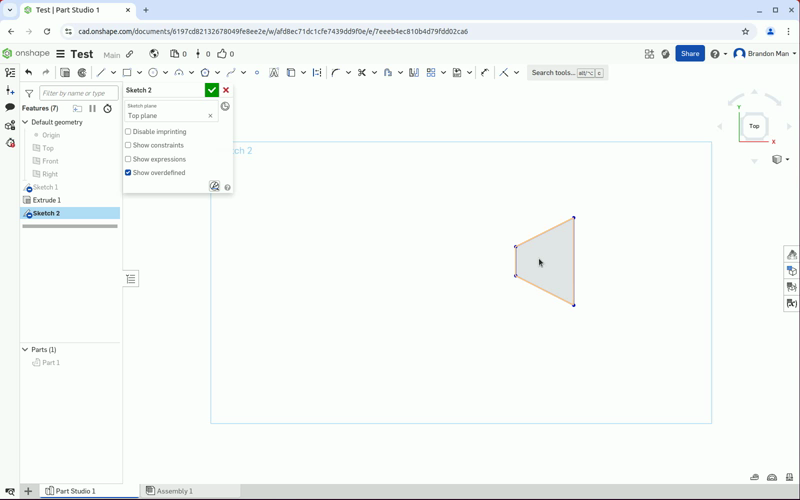
click(539, 258)
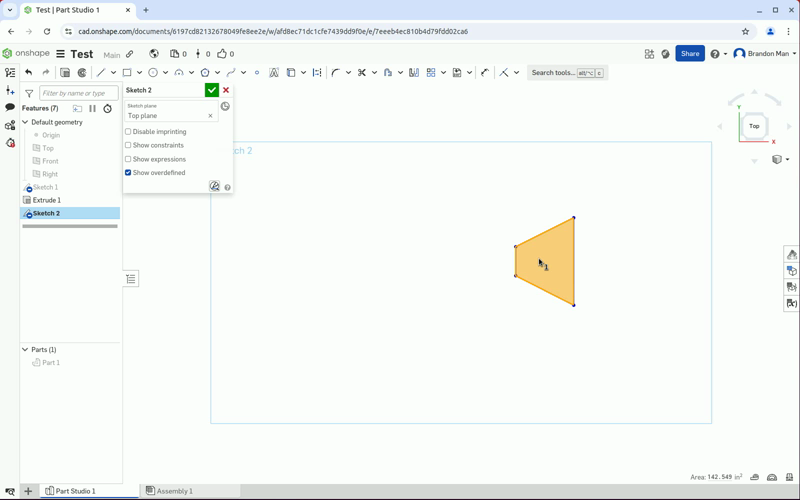
mouse_move(73, 352)
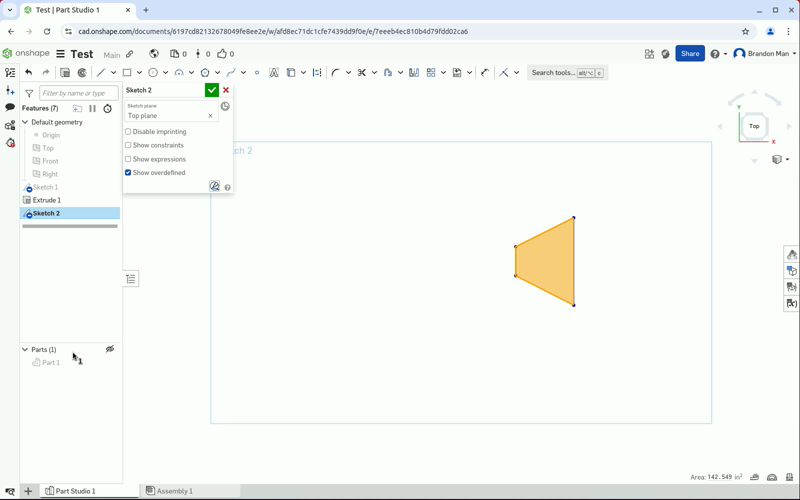
key(shift+y)
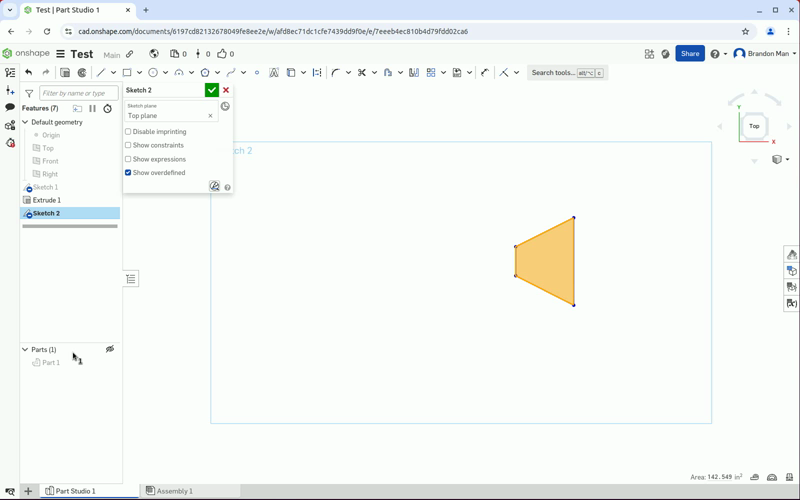
key(shift+e)
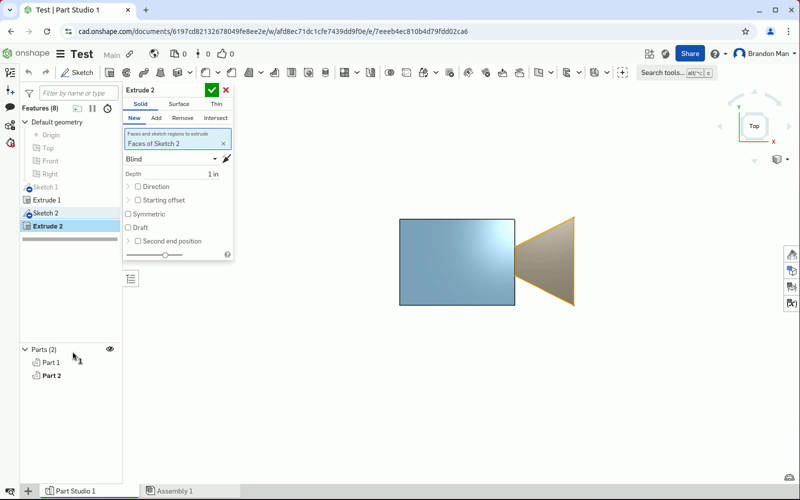
mouse_move(143, 106)
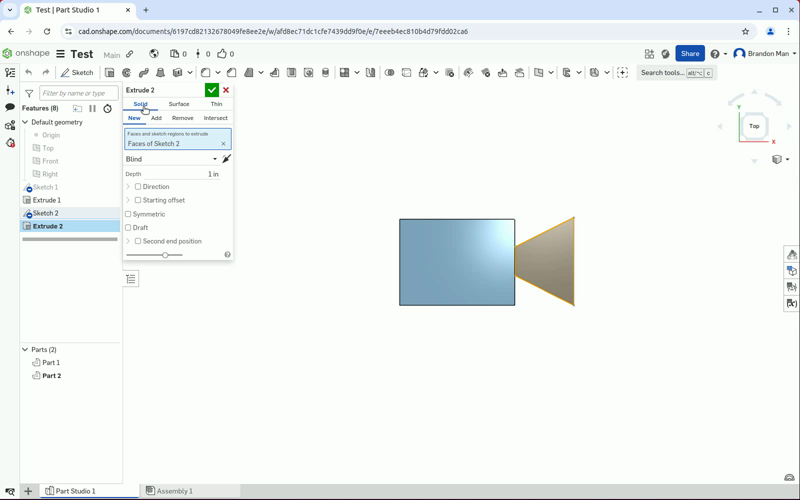
click(143, 106)
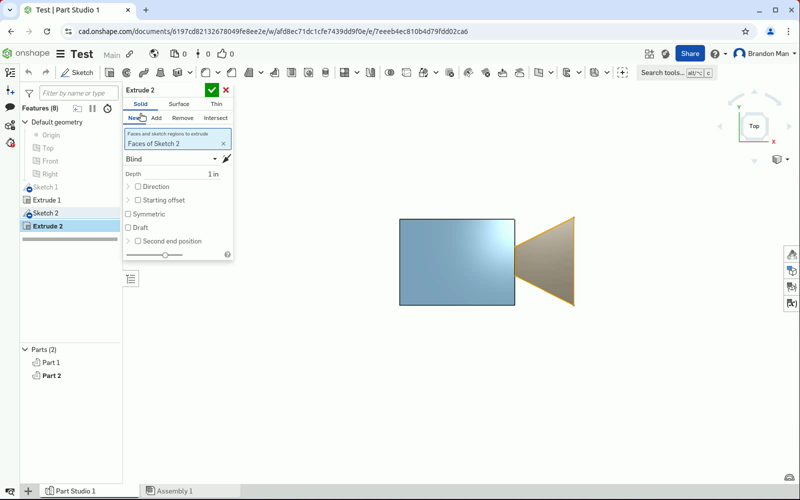
mouse_move(137, 120)
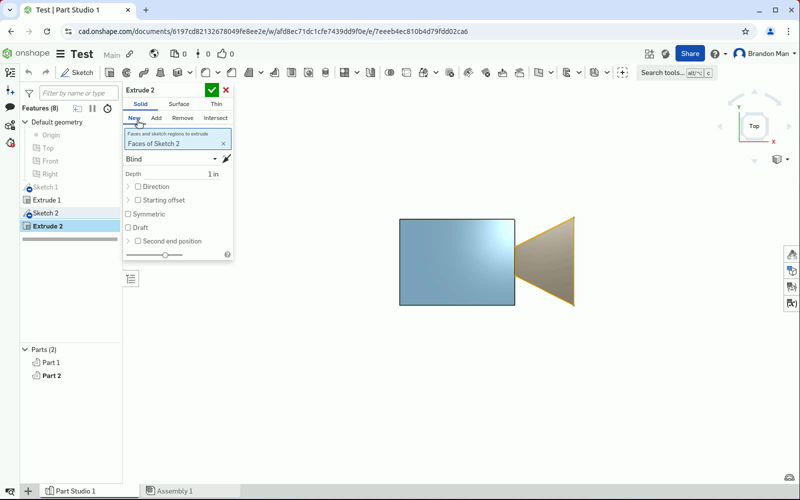
click(137, 120)
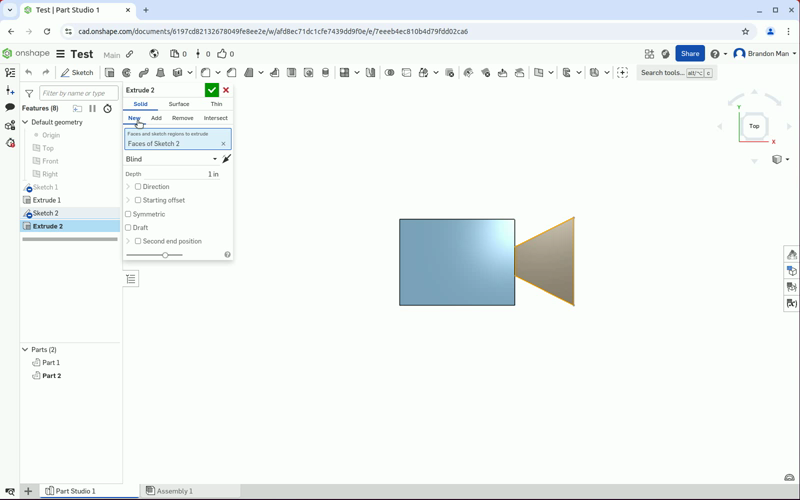
key(tab, 4)
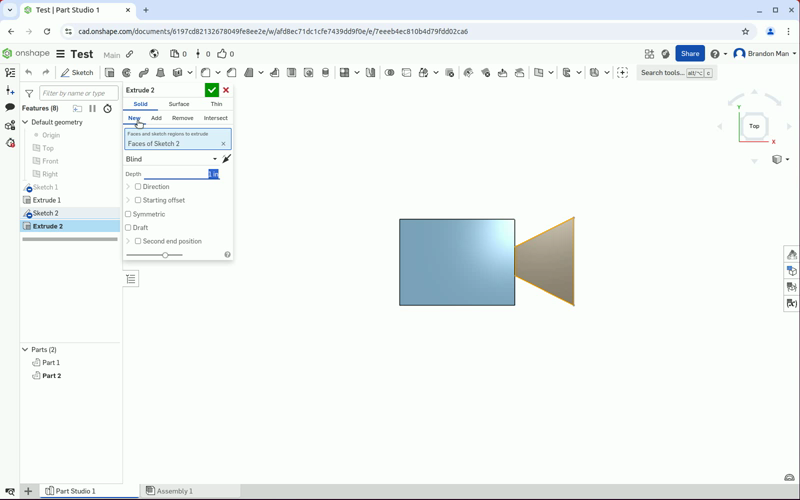
text(6.018)
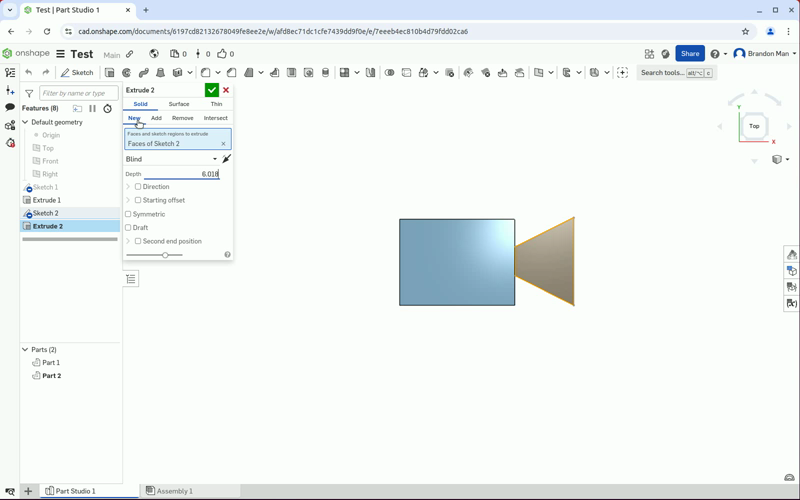
key(enter)
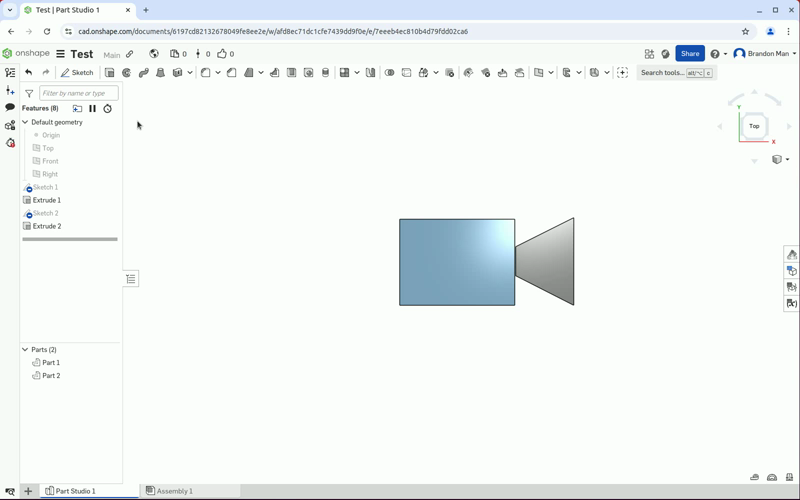
key(shift+h)
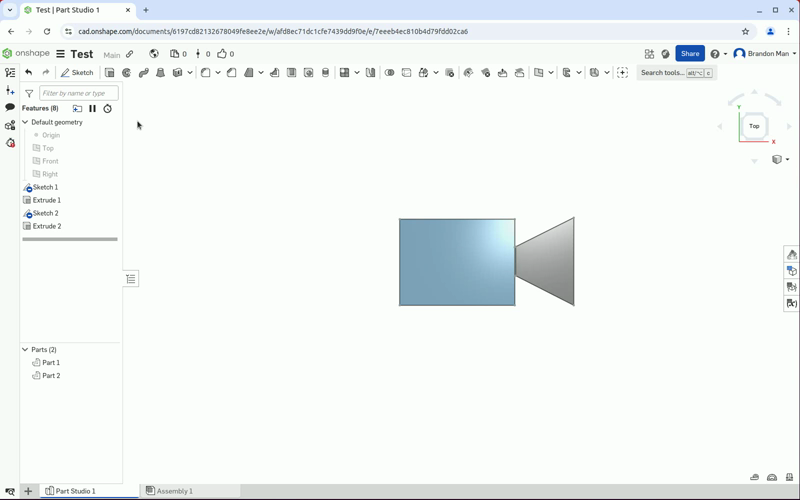
key(shift+h)
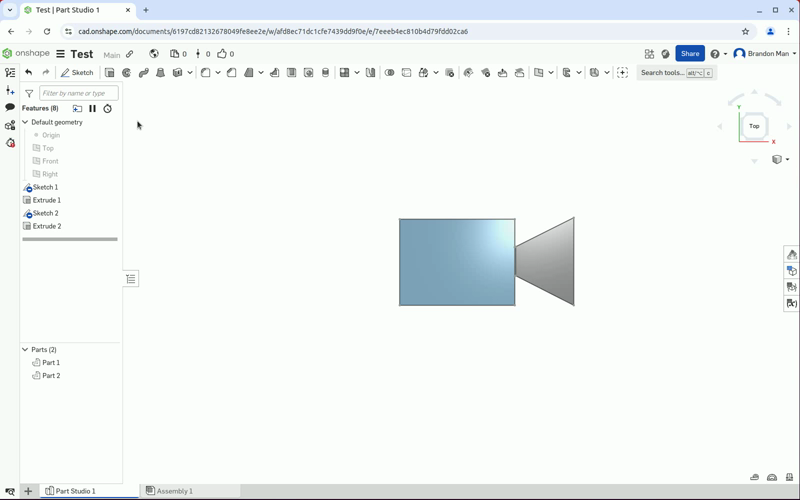
key(shift+7)
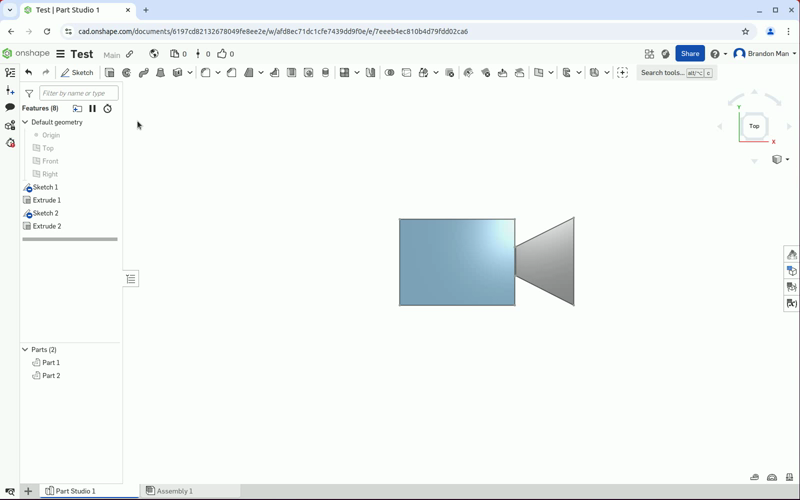
key(up, 3)
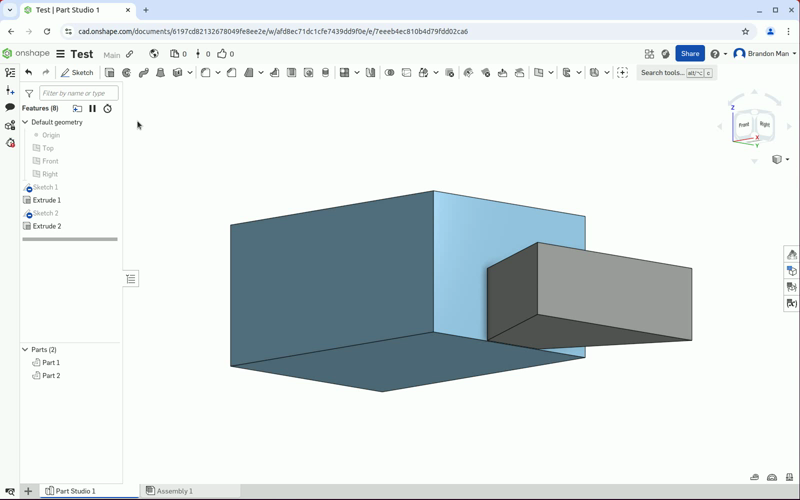
key(left, 3)
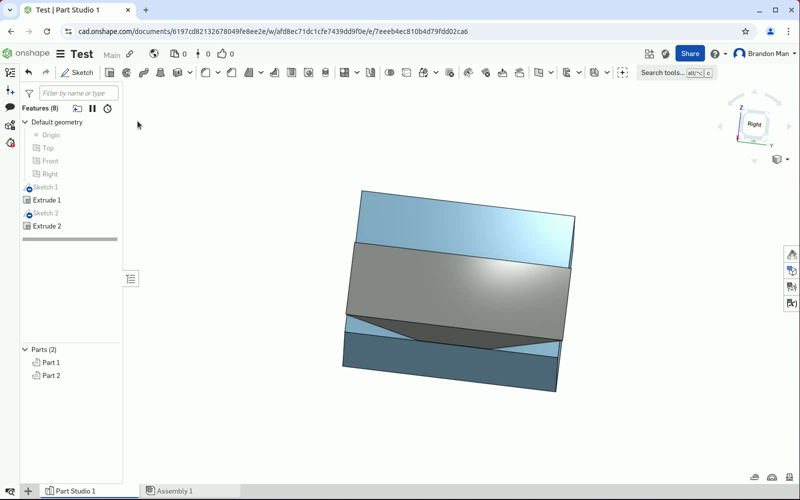
key(right, 3)
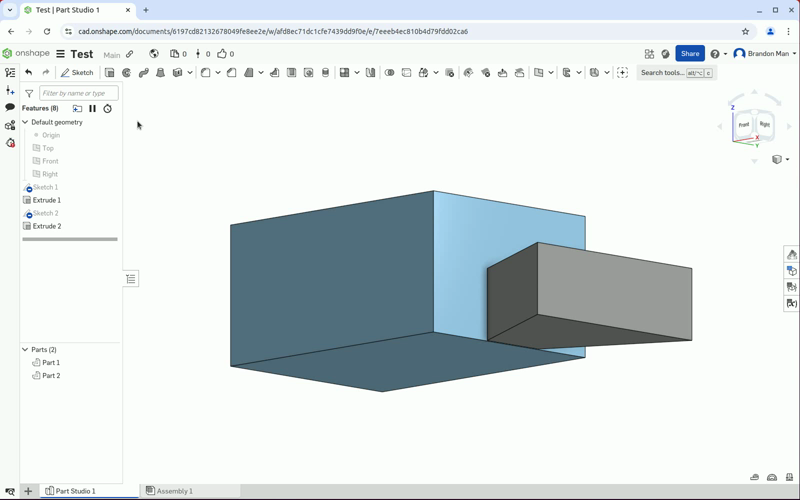
key(down, 3)
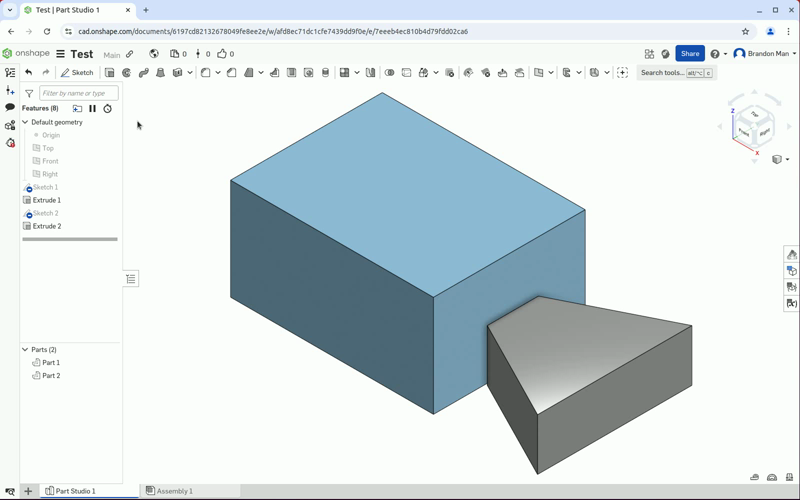
mouse_move(73, 189)
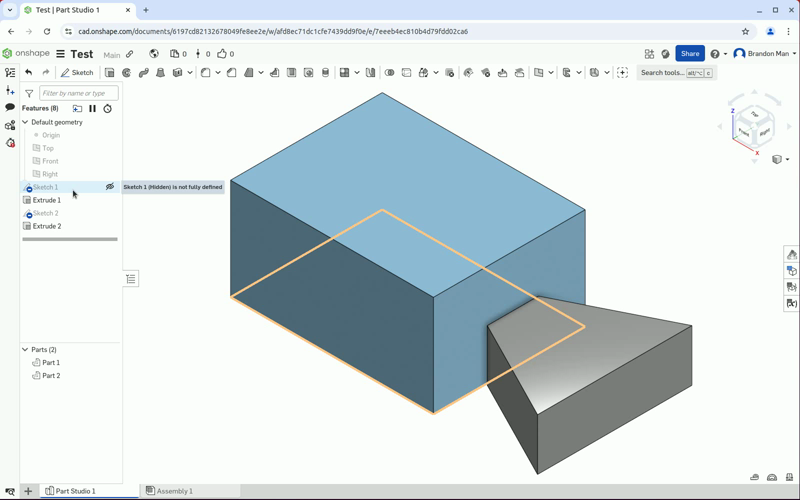
click(73, 189)